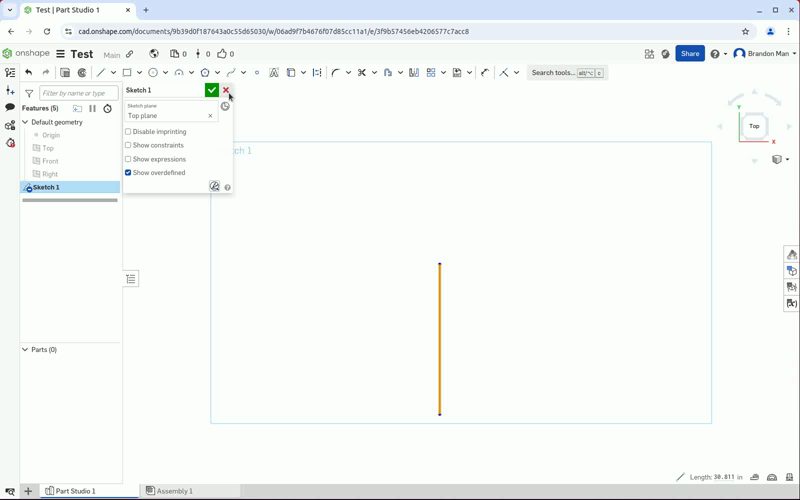
key(shift+h)
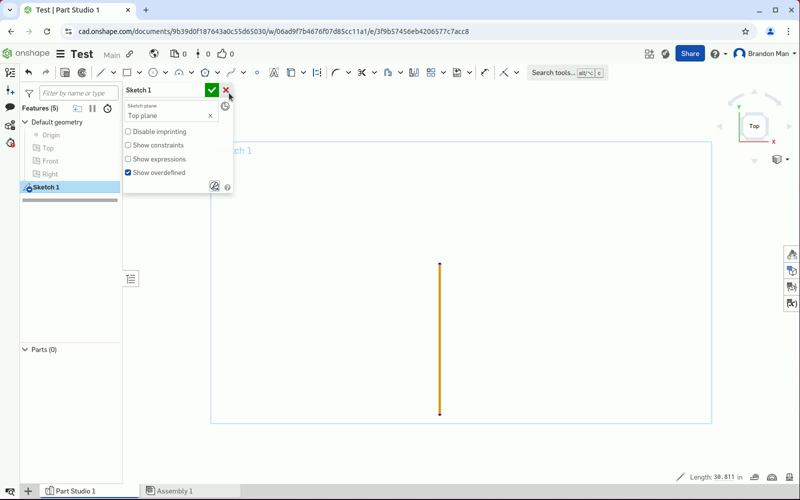
key(shift+s)
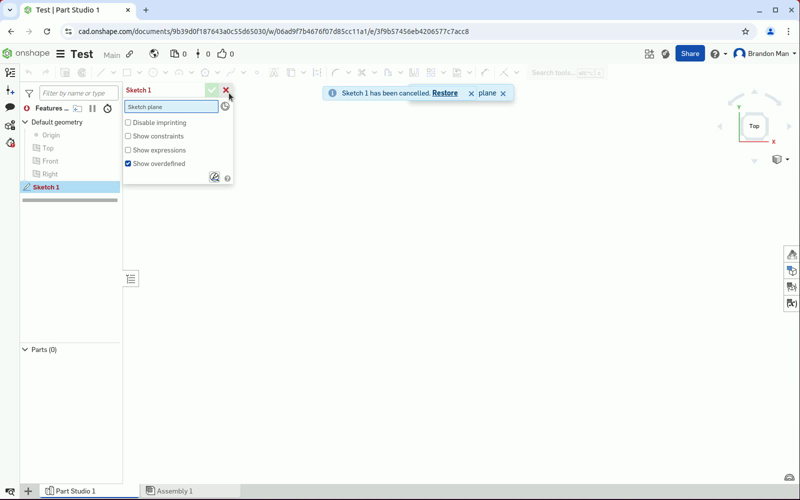
mouse_move(73, 150)
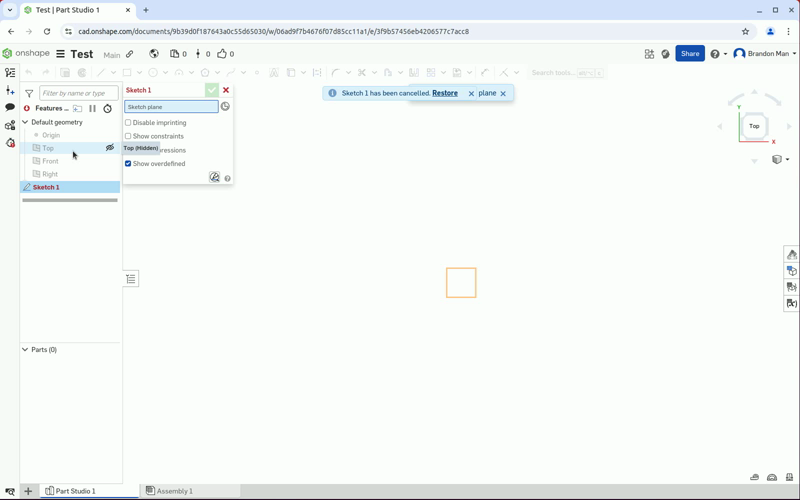
click(73, 150)
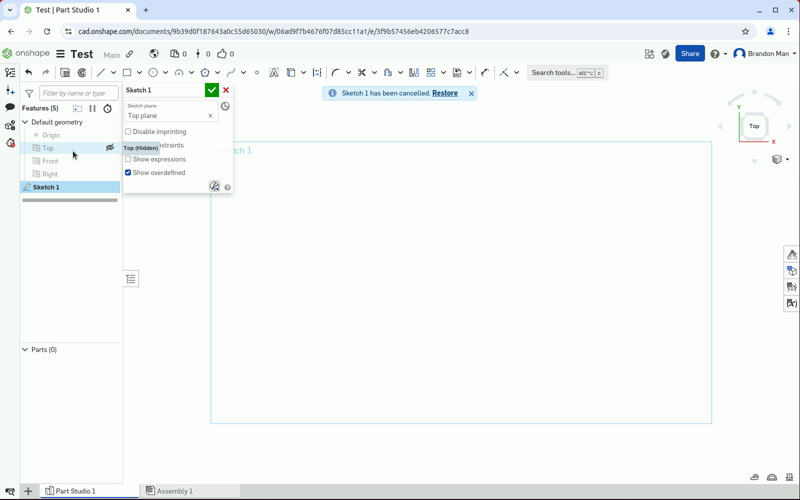
mouse_move(73, 352)
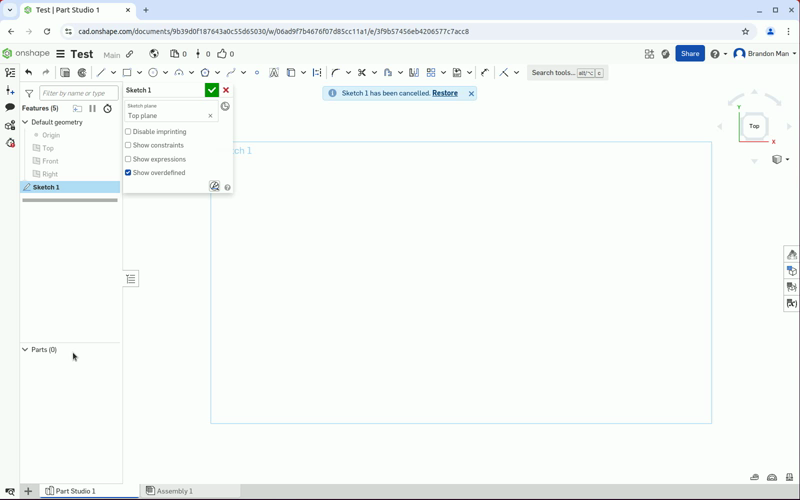
key(y)
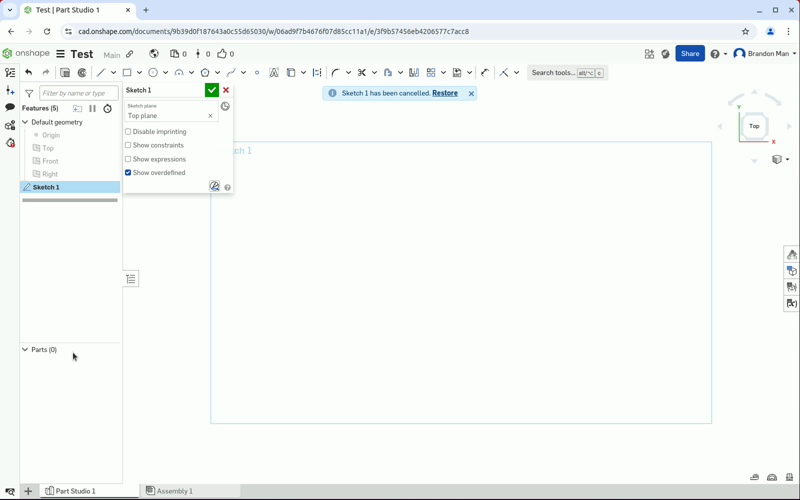
key(c)
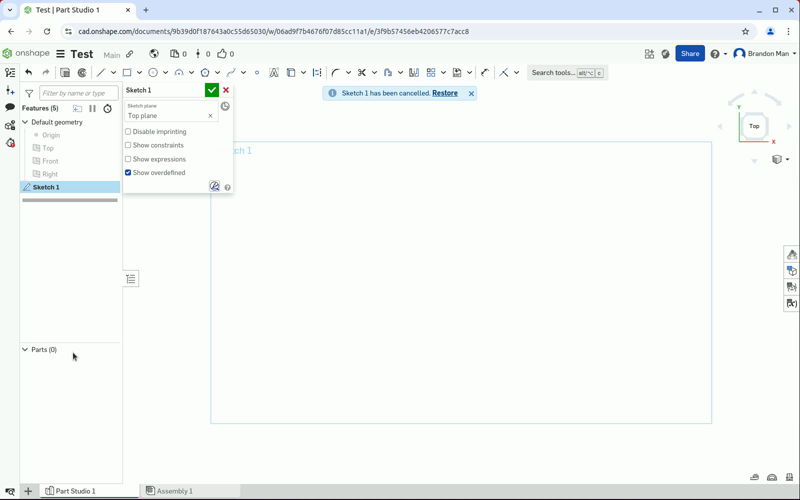
key_down(shift)
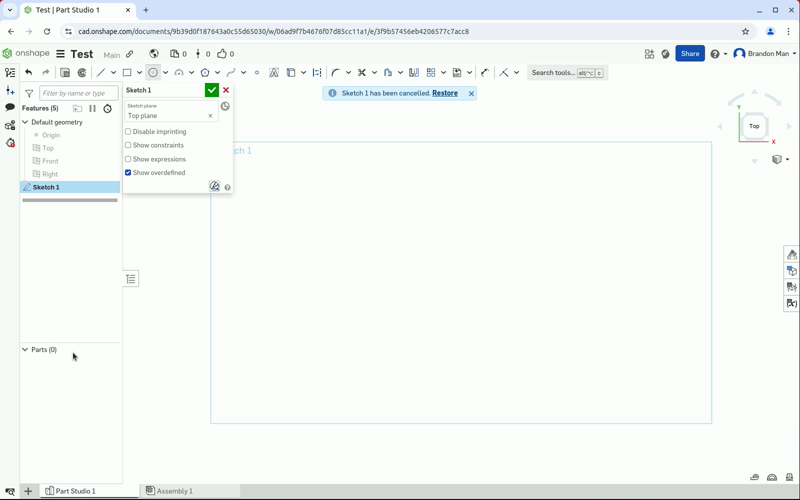
mouse_move(460, 282)
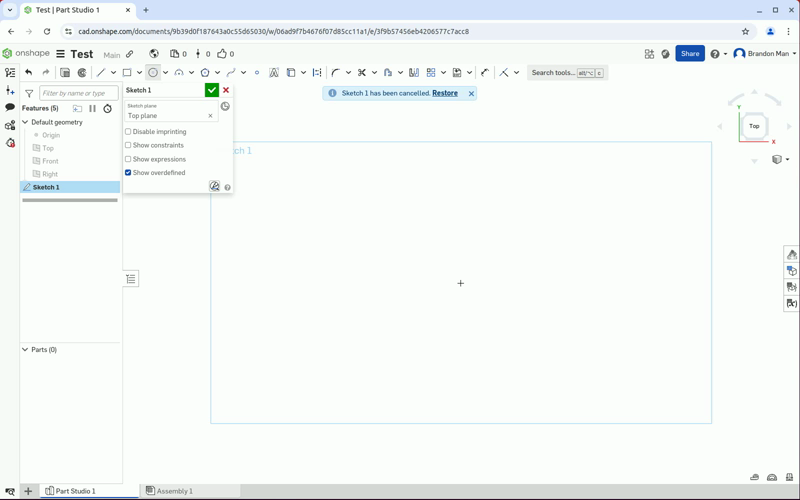
click(460, 282)
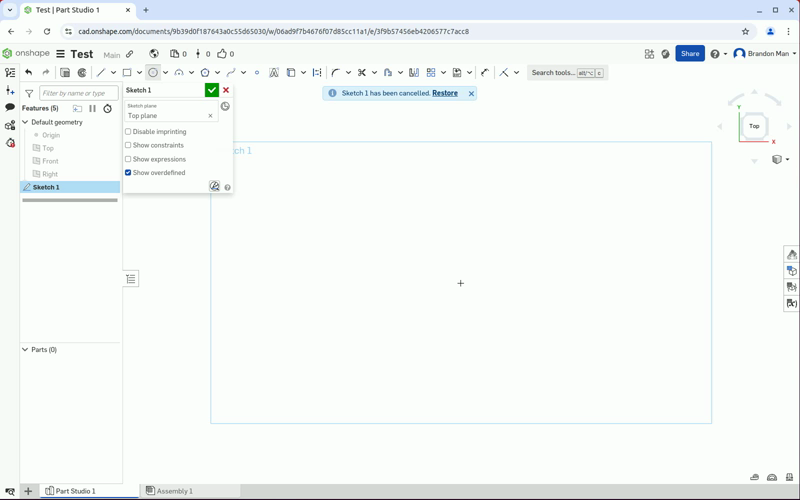
key_up(shift)
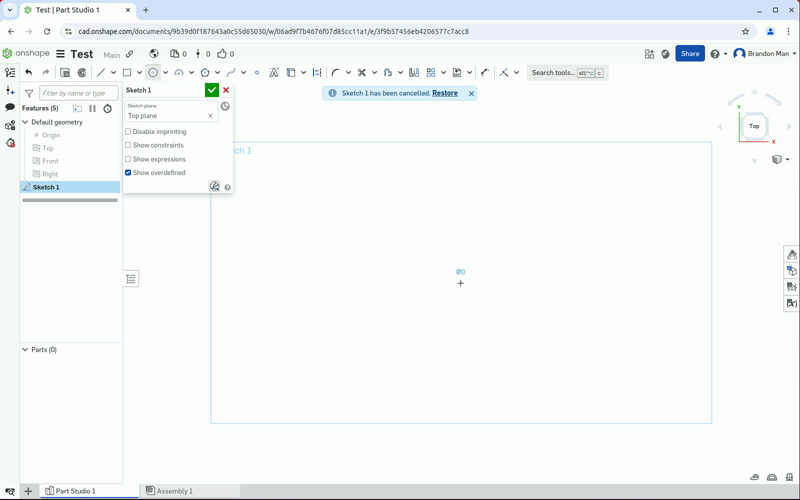
mouse_move(478, 282)
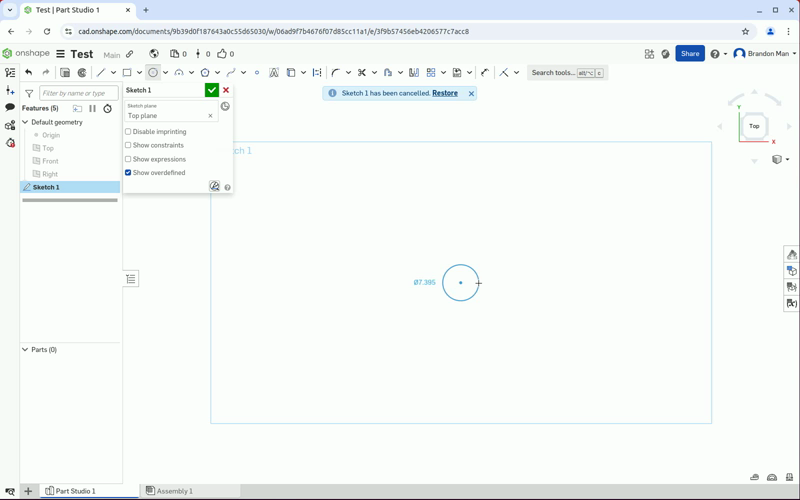
click(478, 282)
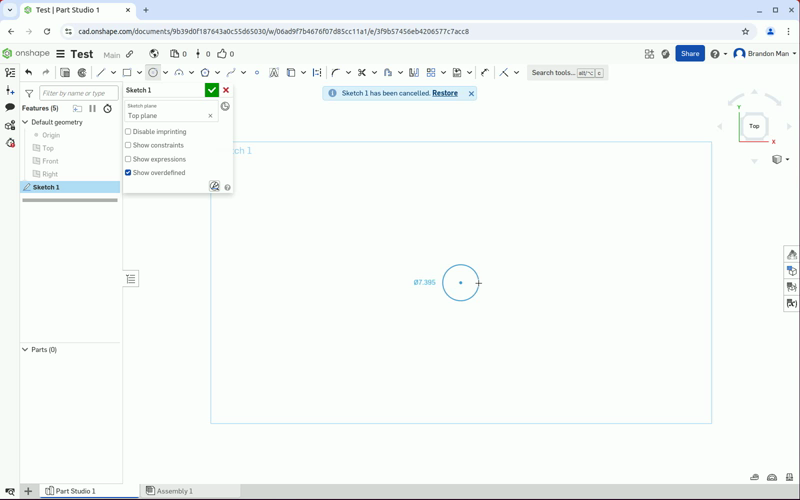
key(esc)
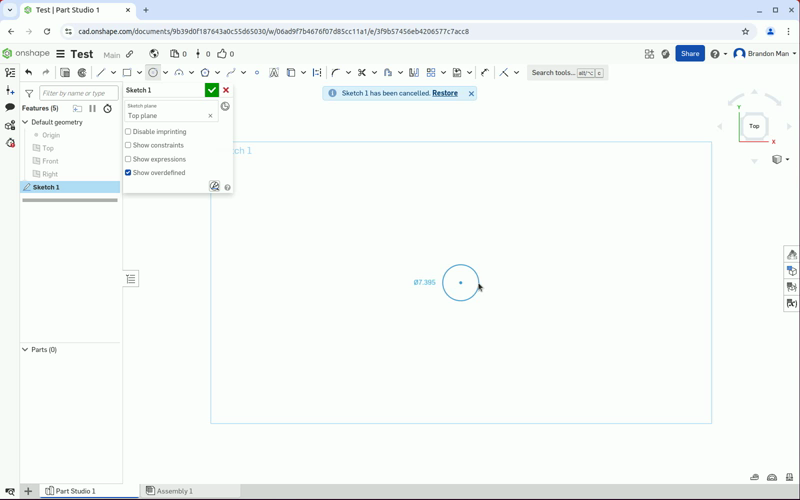
mouse_move(462, 290)
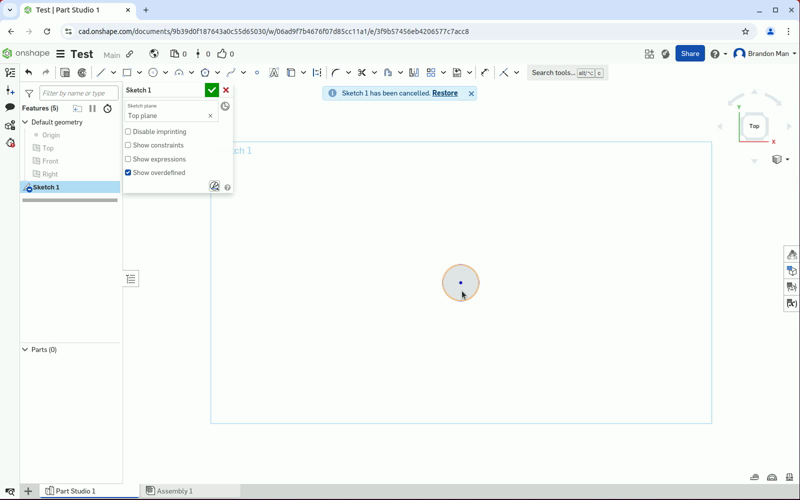
scroll(6)
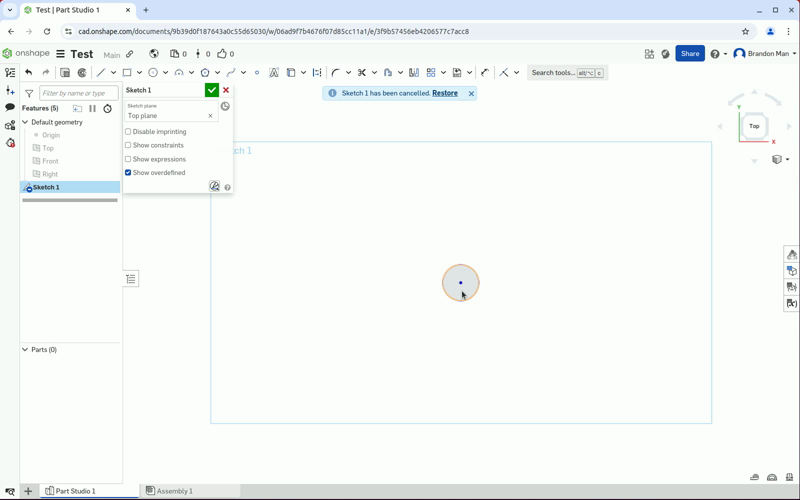
scroll(6)
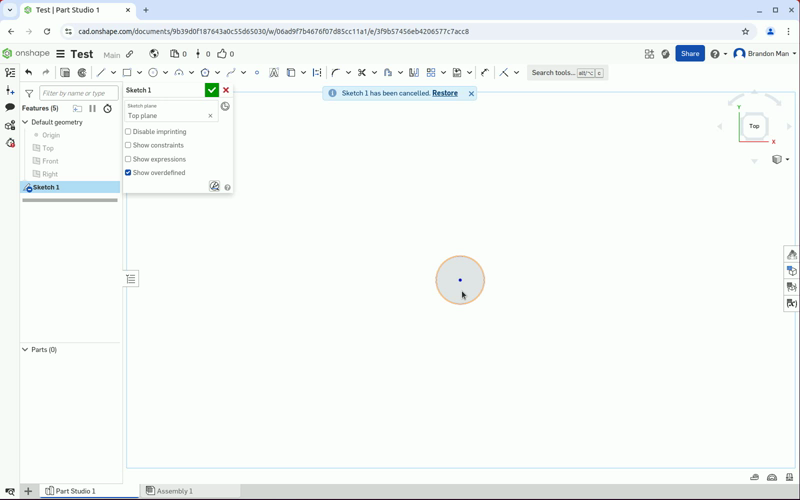
scroll(6)
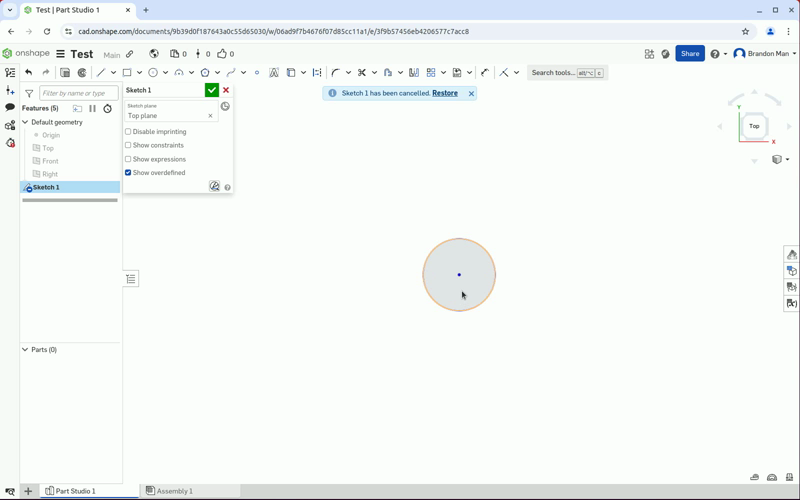
scroll(6)
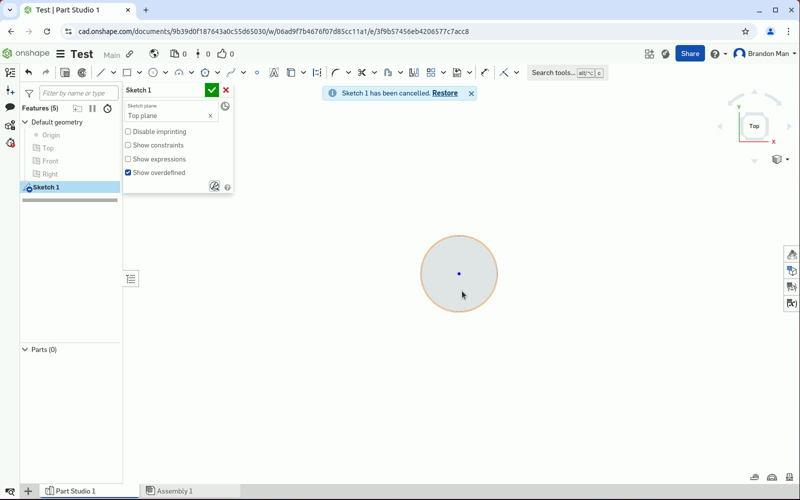
scroll(6)
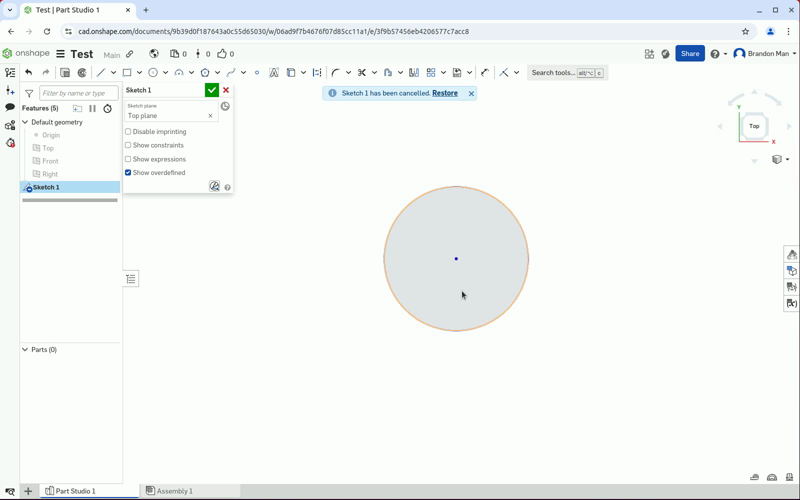
scroll(6)
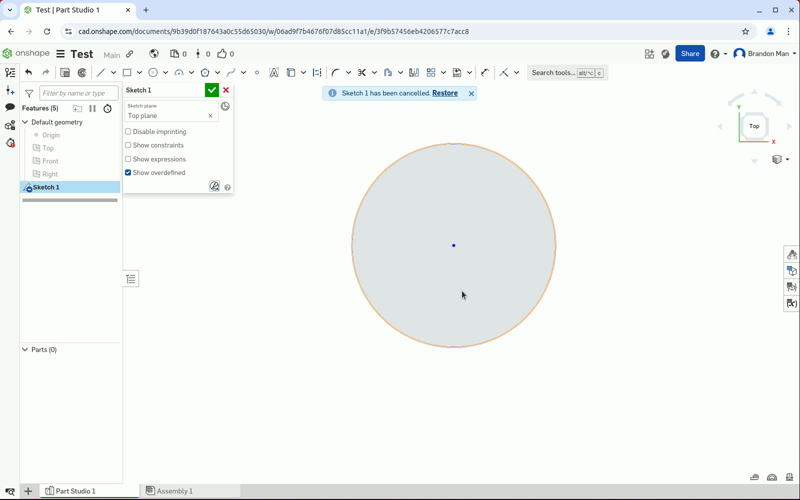
scroll(6)
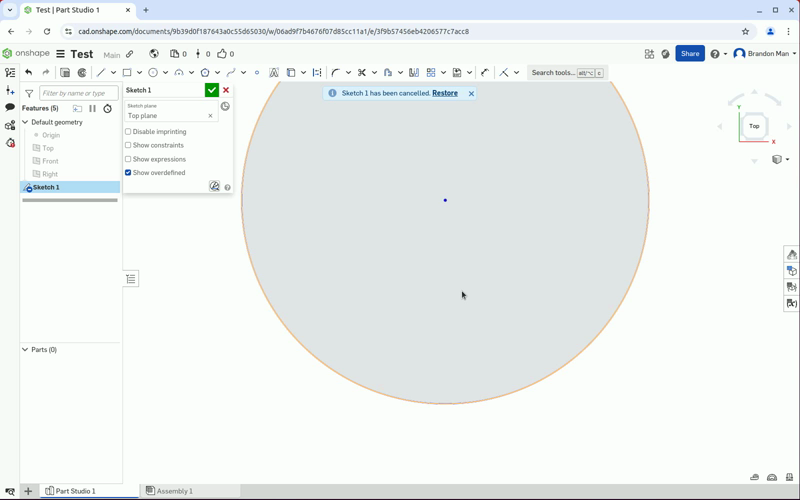
click(462, 290)
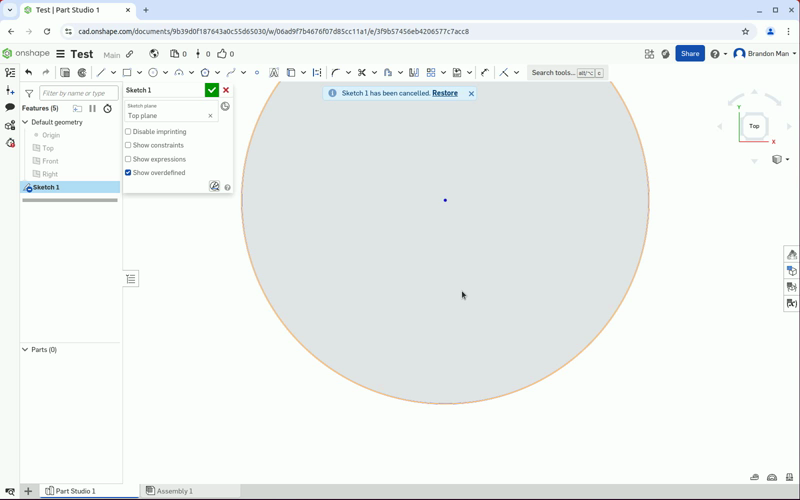
scroll(-6)
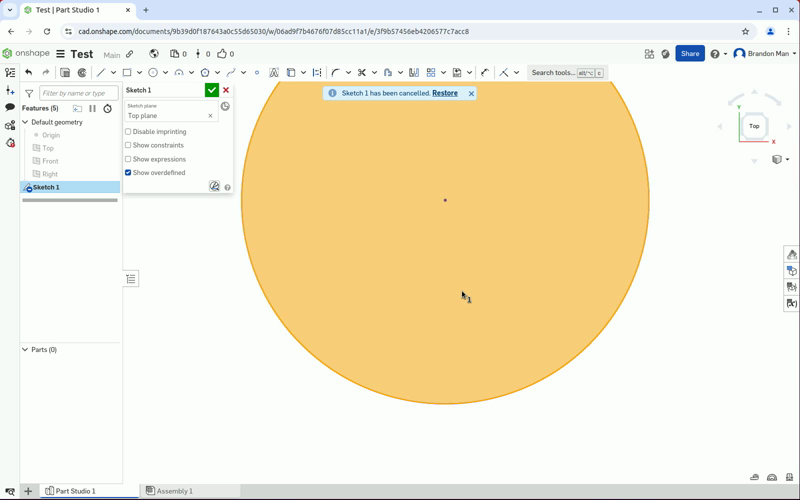
scroll(-6)
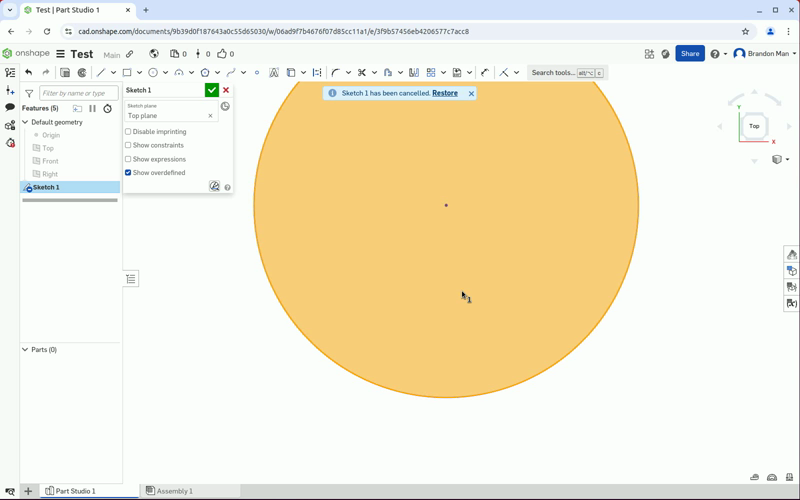
scroll(-6)
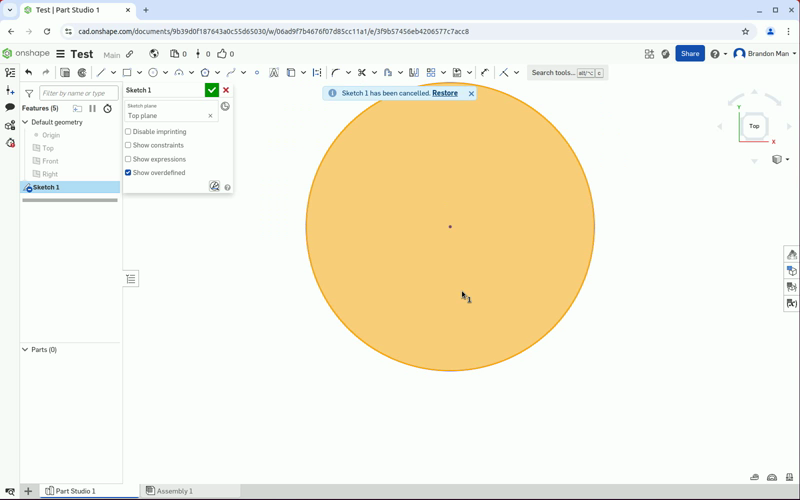
scroll(-6)
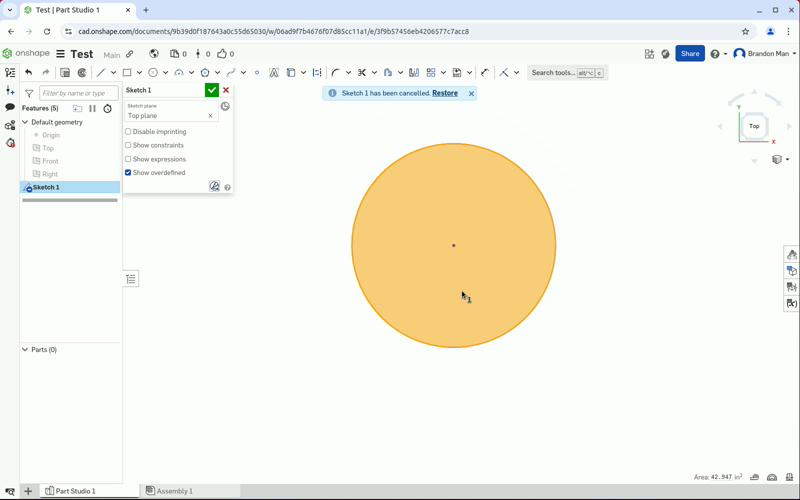
scroll(-6)
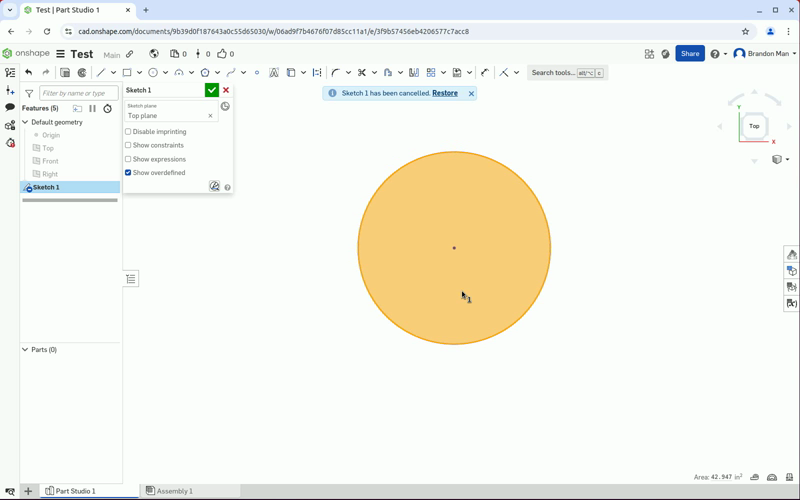
scroll(-6)
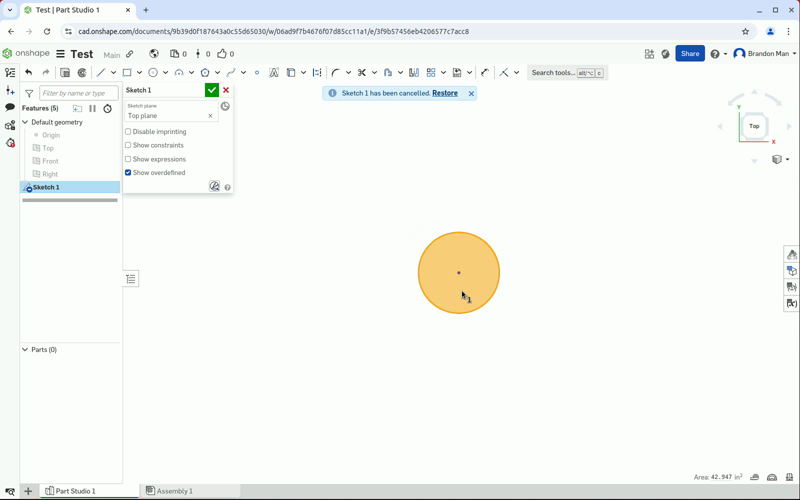
scroll(-6)
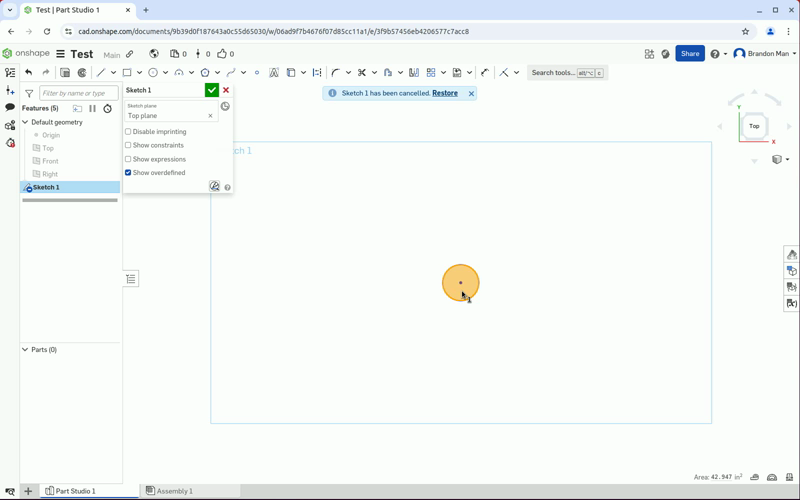
mouse_move(73, 352)
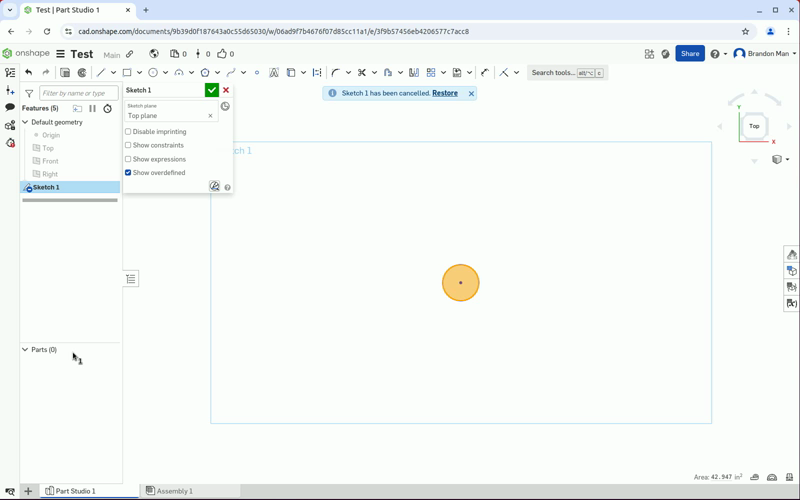
key(shift+y)
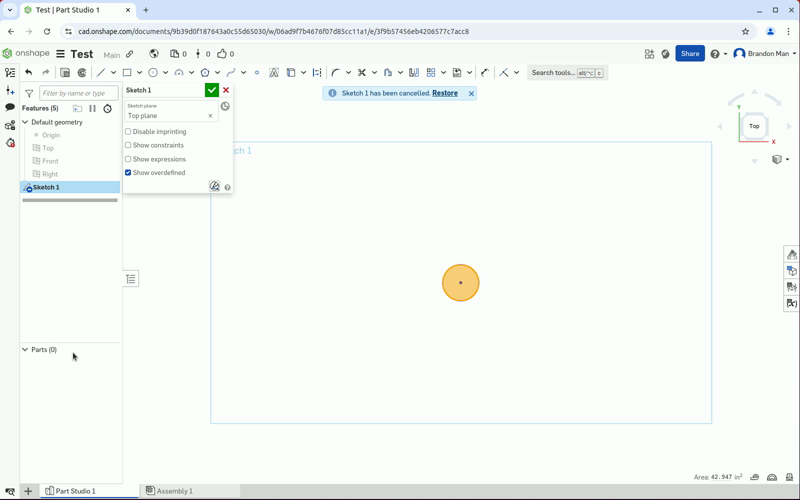
key(shift+e)
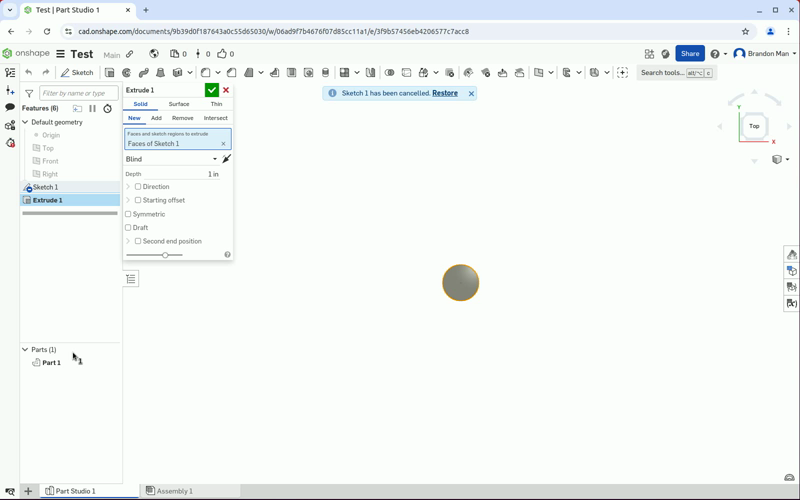
mouse_move(143, 106)
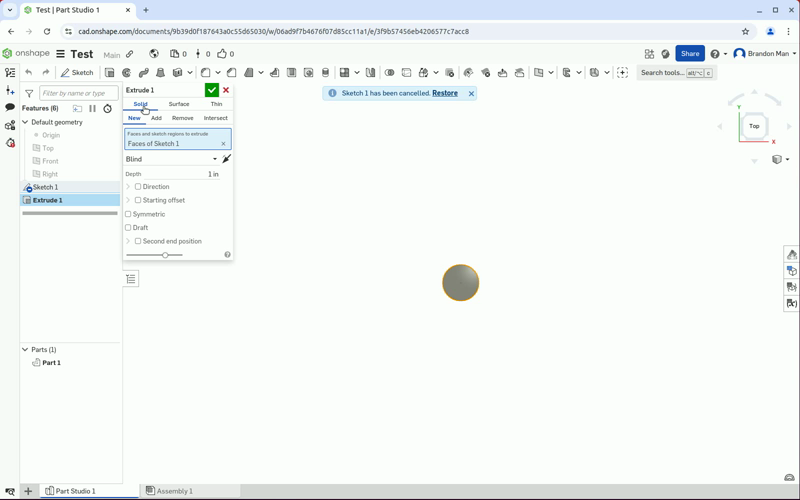
click(143, 106)
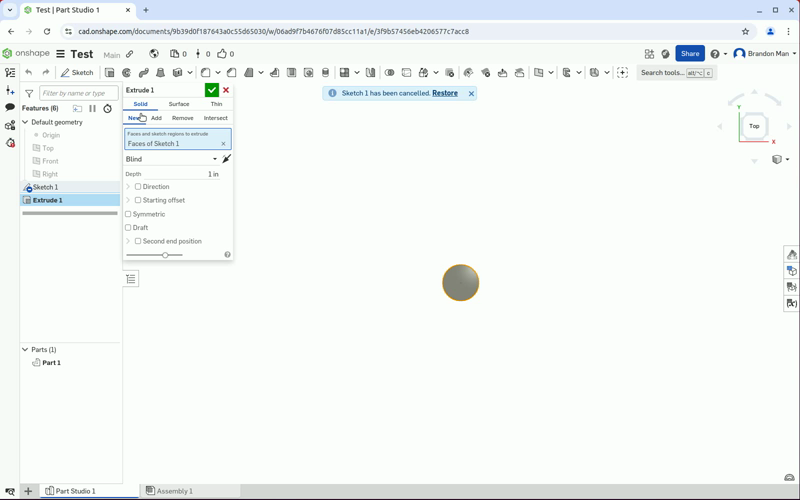
mouse_move(137, 120)
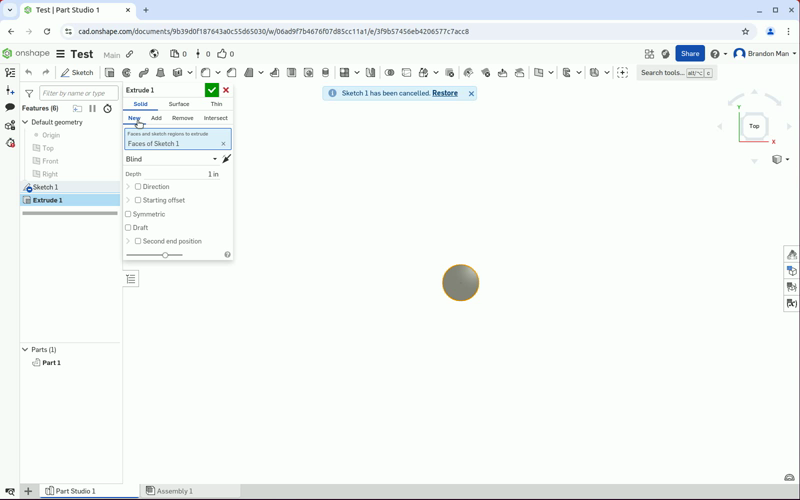
click(137, 120)
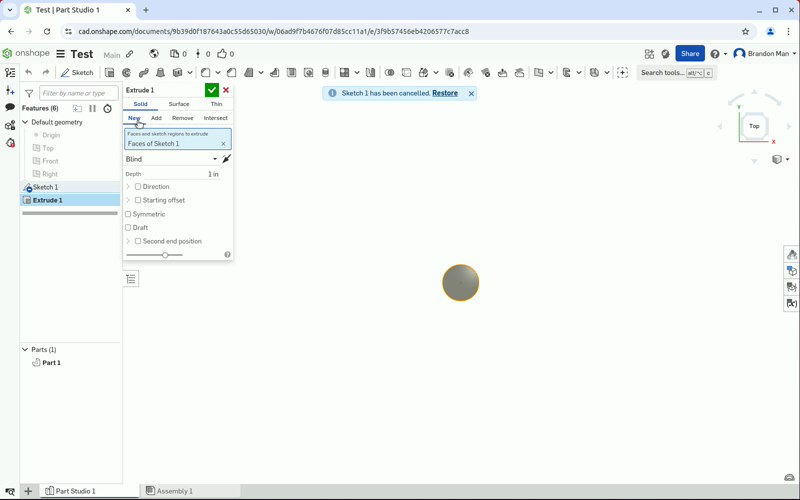
key(tab, 4)
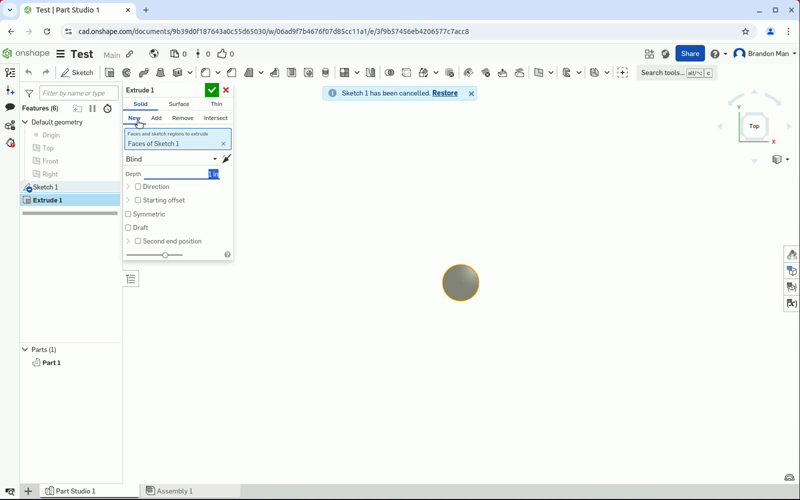
text(19.257)
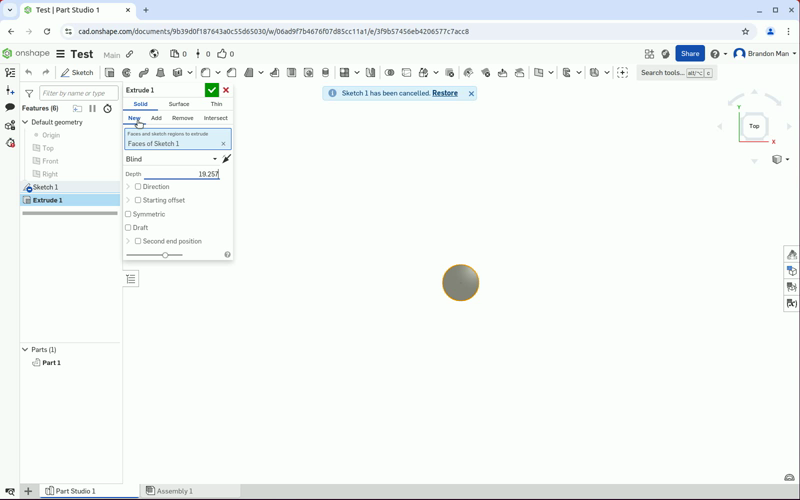
key(enter)
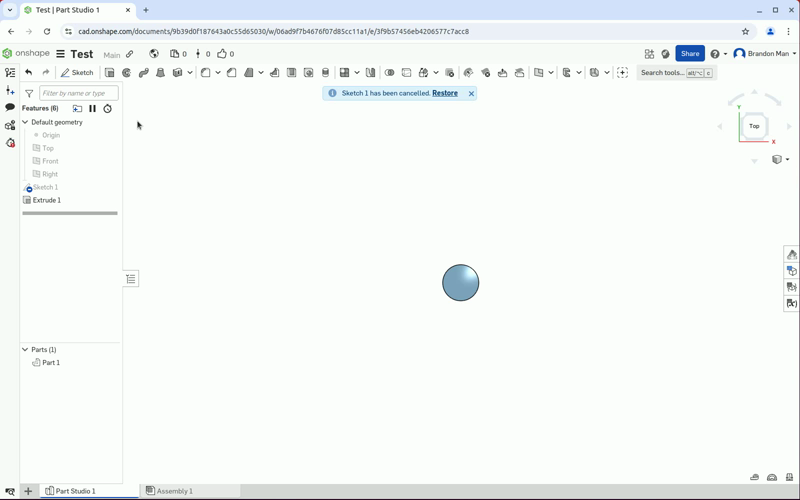
key(shift+h)
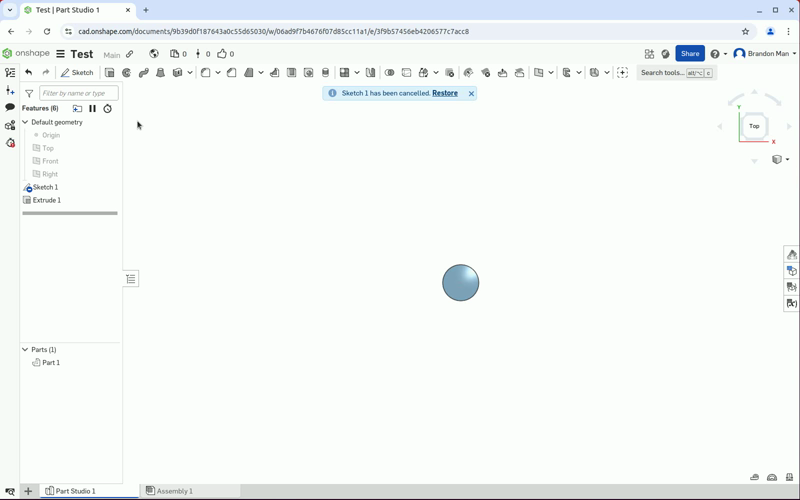
key(shift+h)
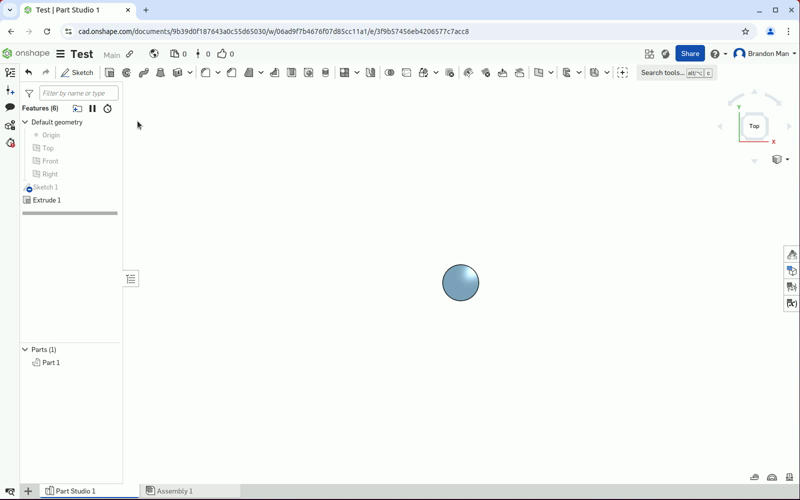
mouse_move(73, 189)
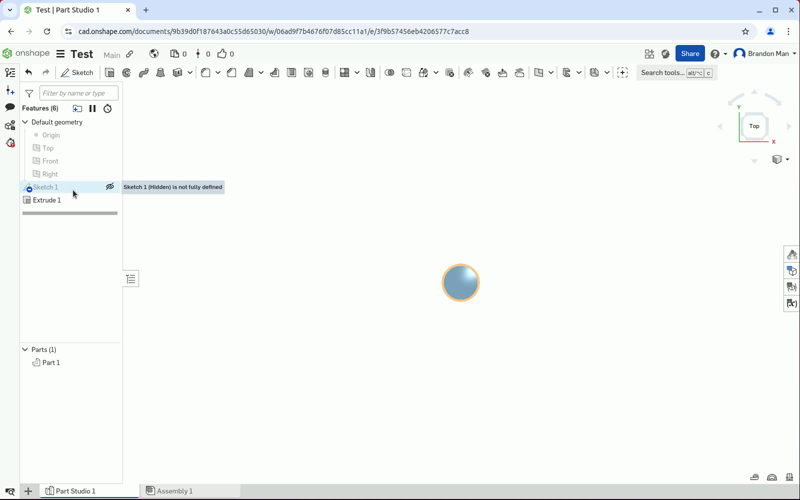
click(73, 189)
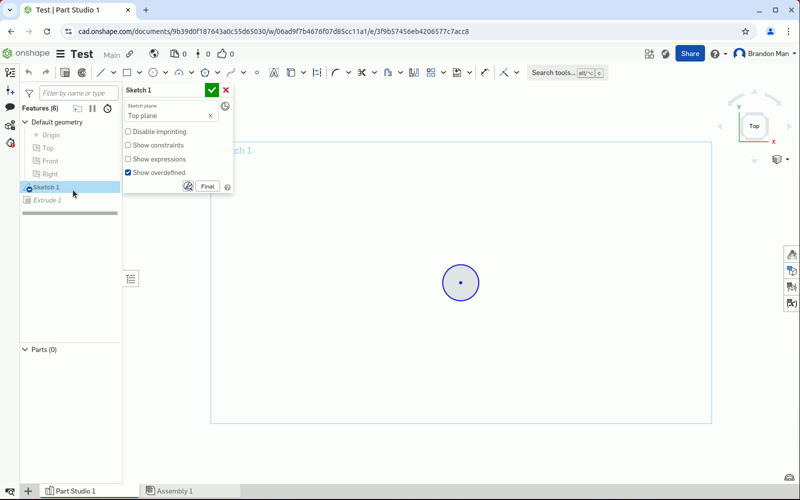
mouse_move(229, 92)
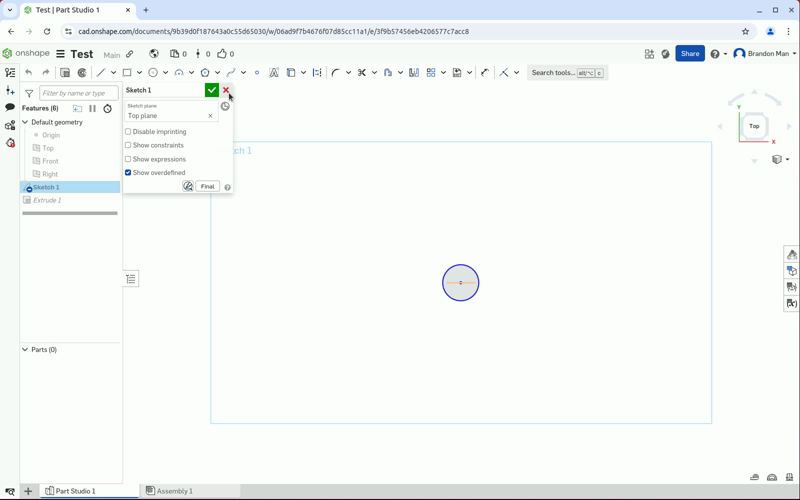
click(229, 92)
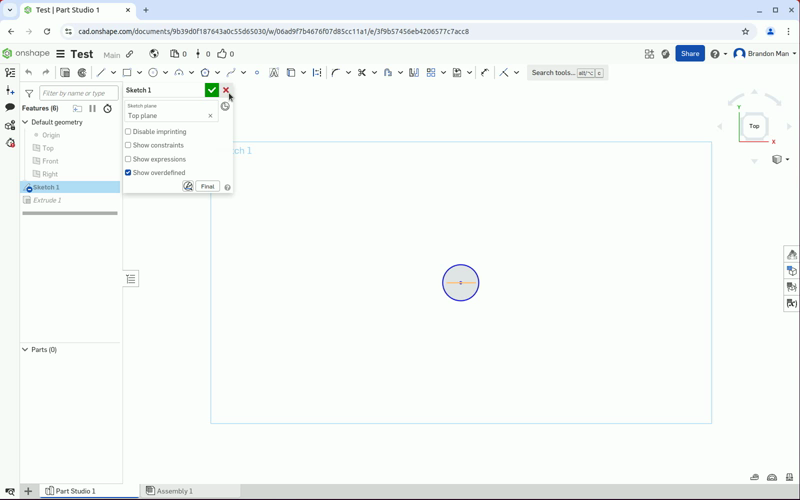
key(shift+s)
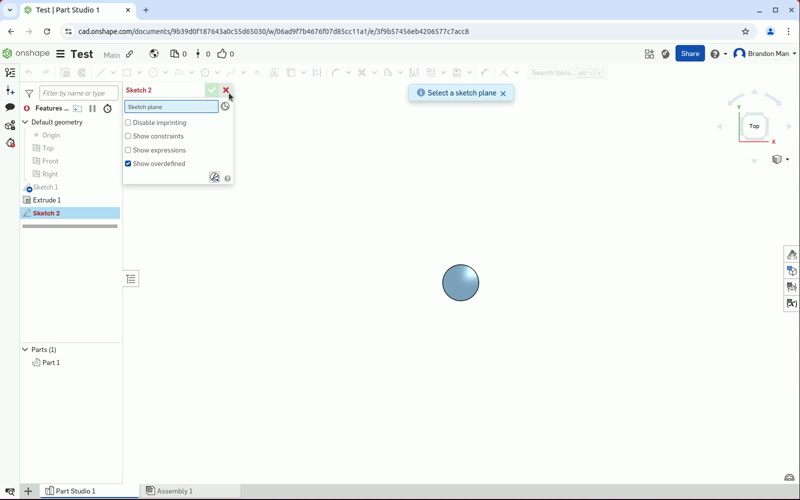
mouse_move(73, 150)
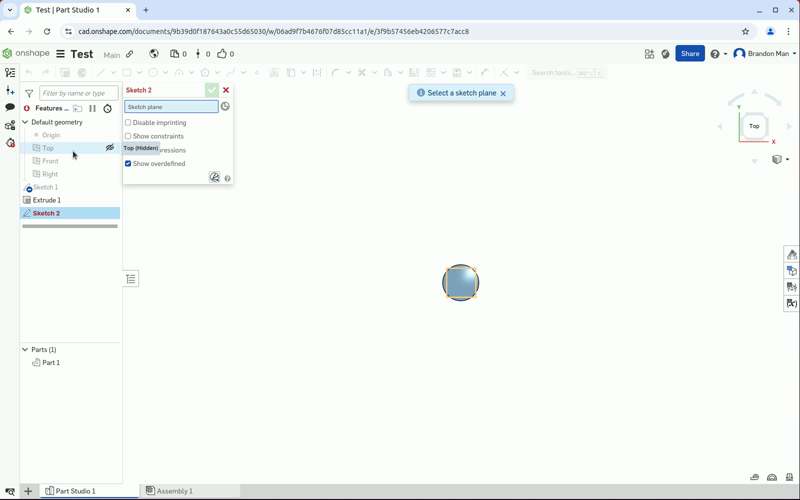
click(73, 150)
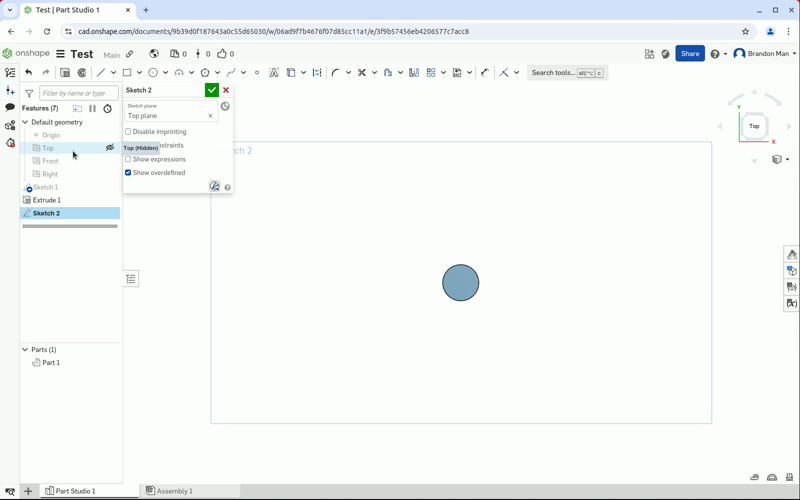
mouse_move(73, 352)
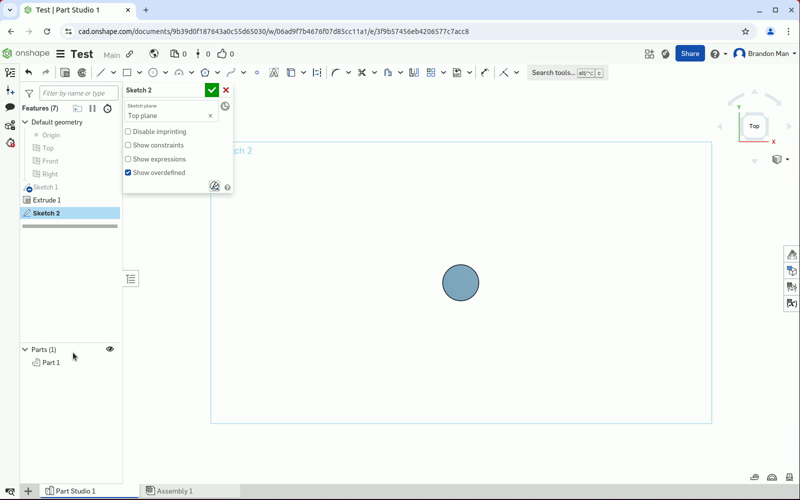
key(y)
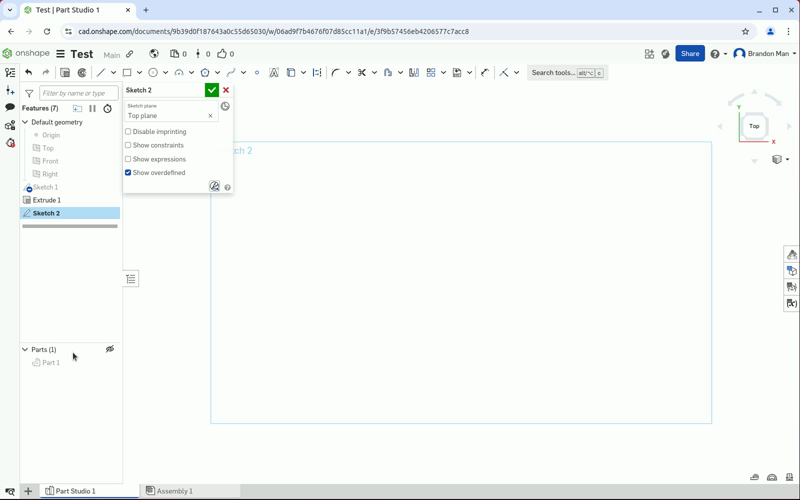
key(c)
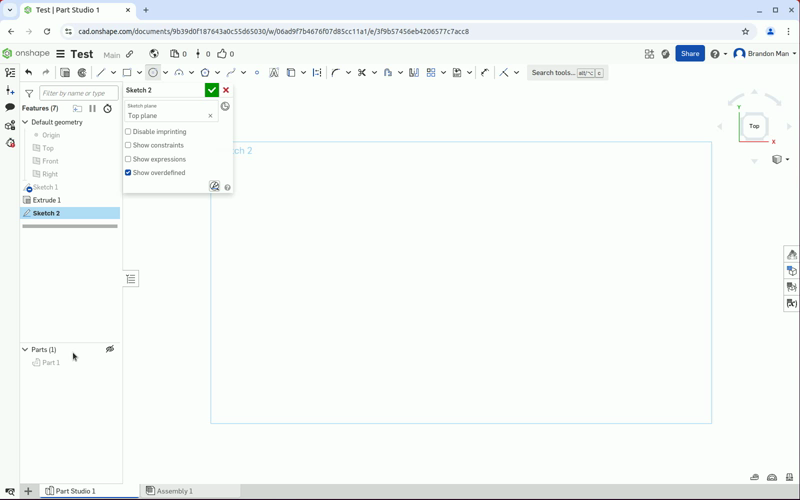
key_down(shift)
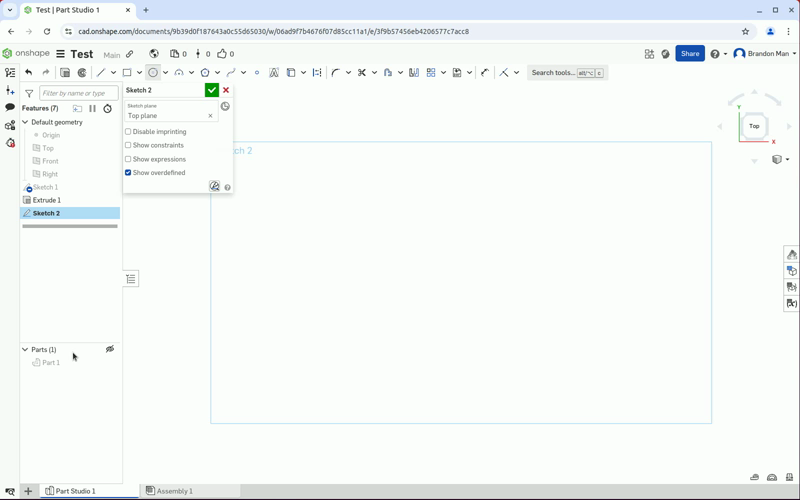
mouse_move(461, 282)
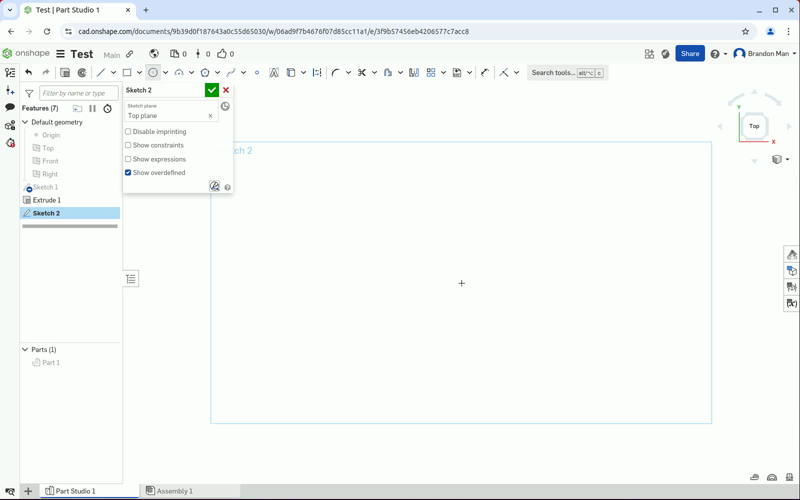
click(461, 282)
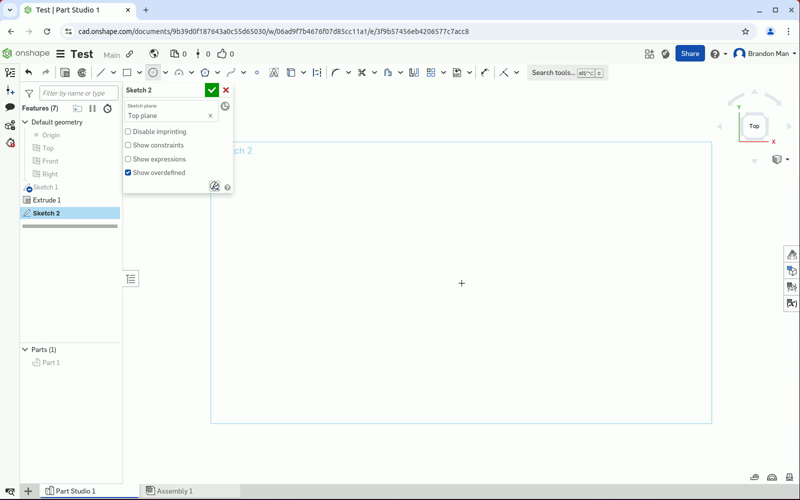
key_up(shift)
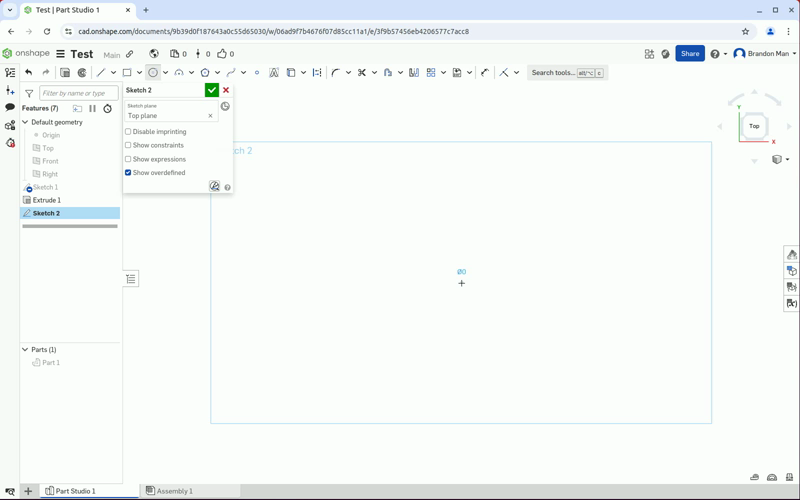
mouse_move(477, 282)
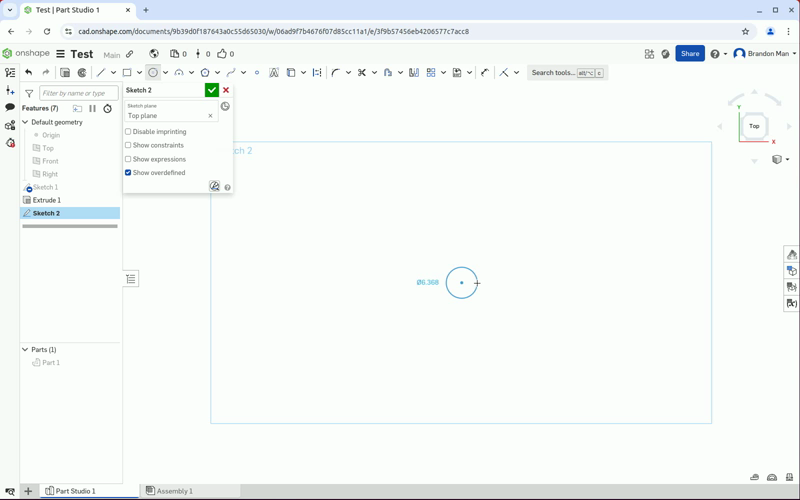
click(477, 282)
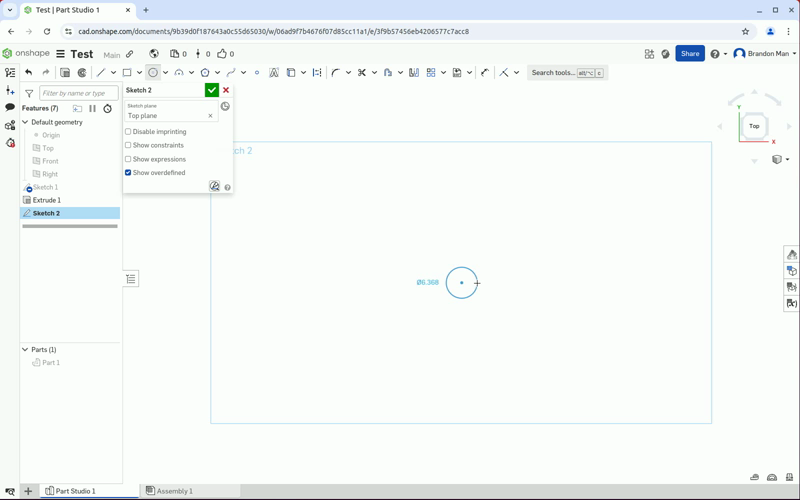
key(esc)
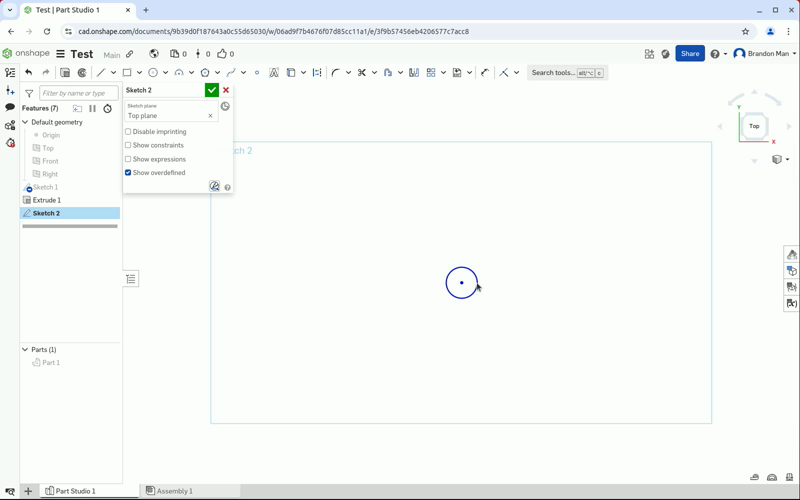
mouse_move(467, 289)
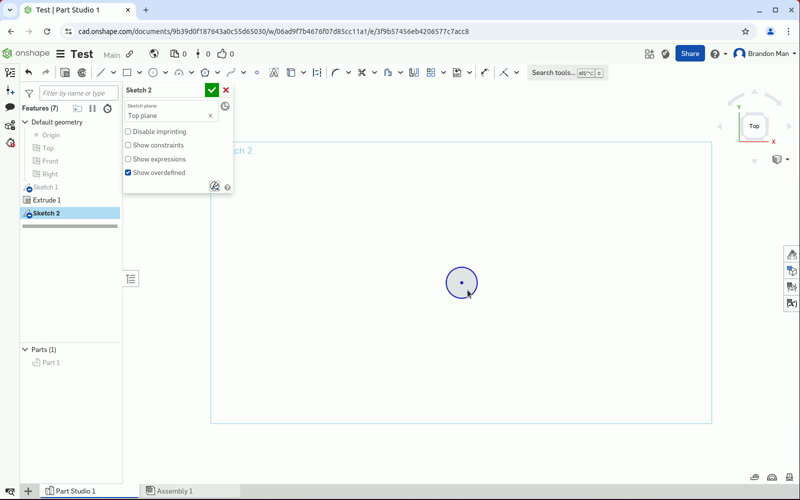
scroll(6)
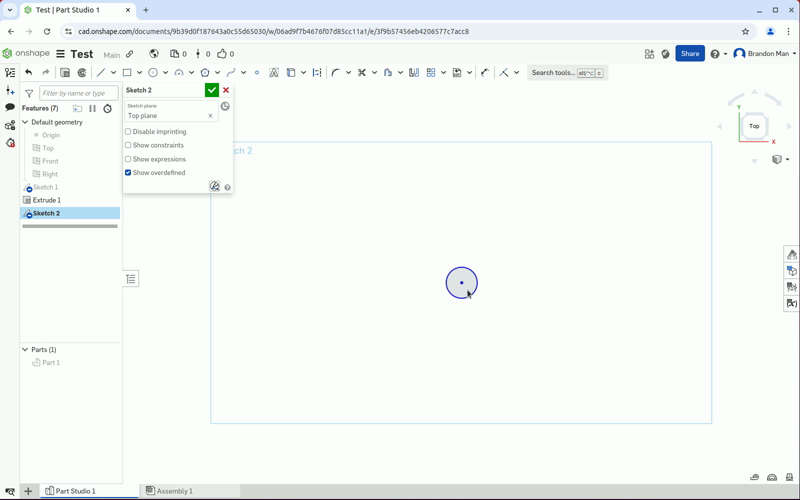
scroll(6)
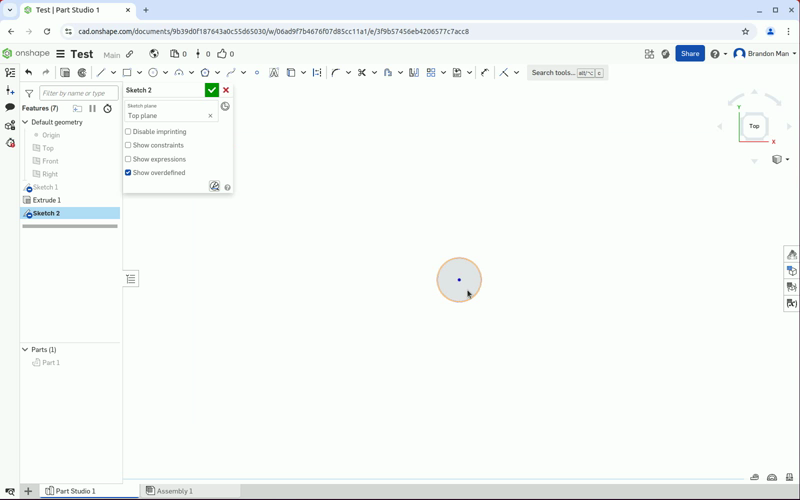
scroll(6)
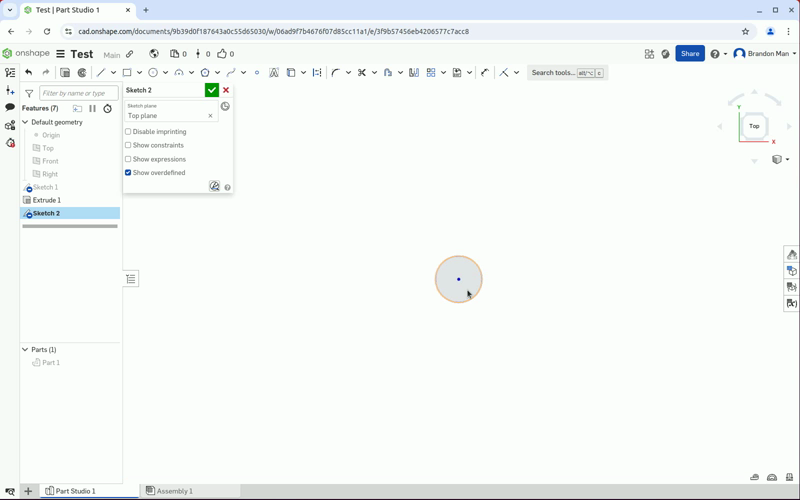
scroll(6)
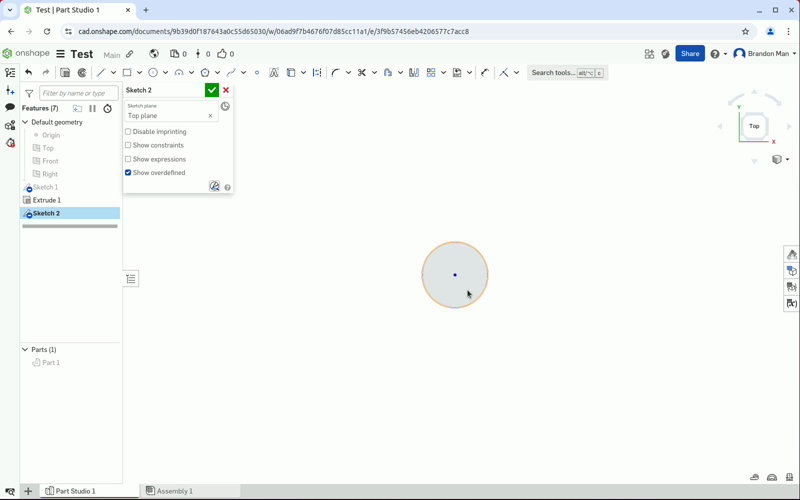
scroll(6)
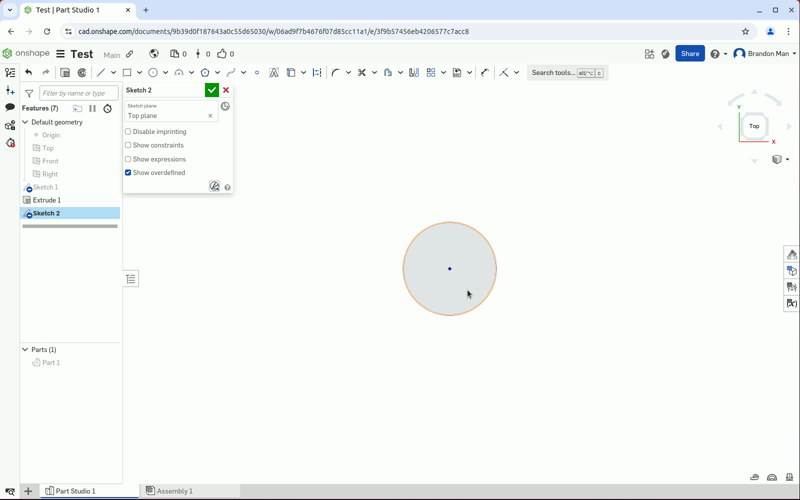
scroll(6)
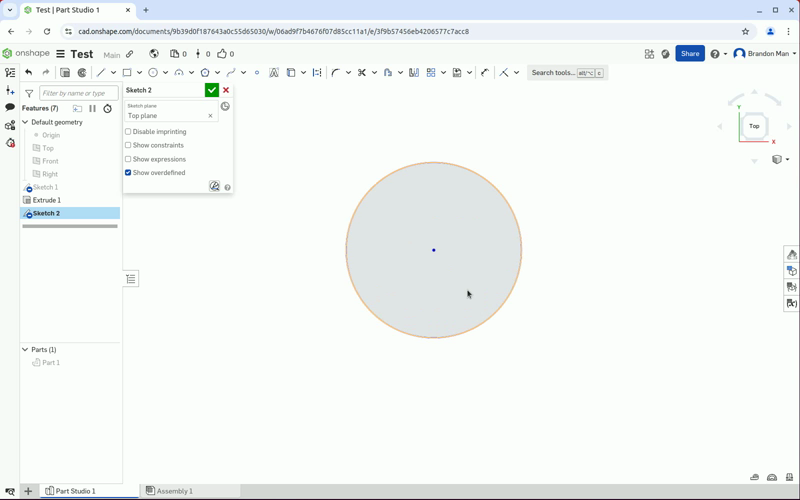
scroll(6)
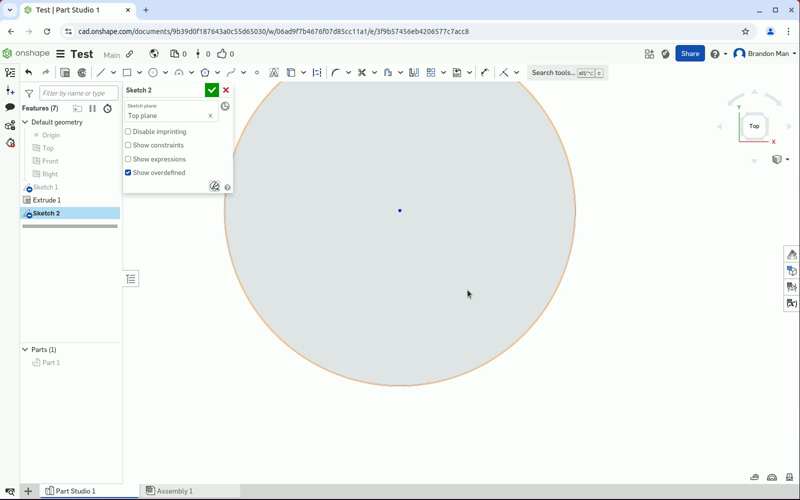
click(467, 289)
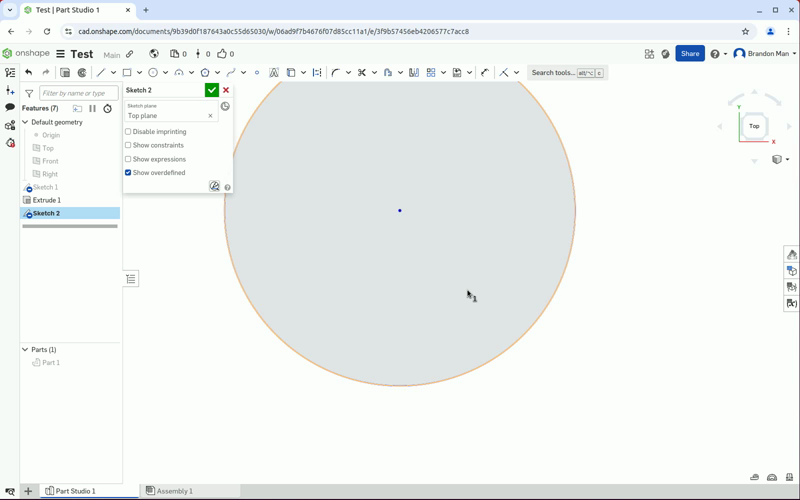
scroll(-6)
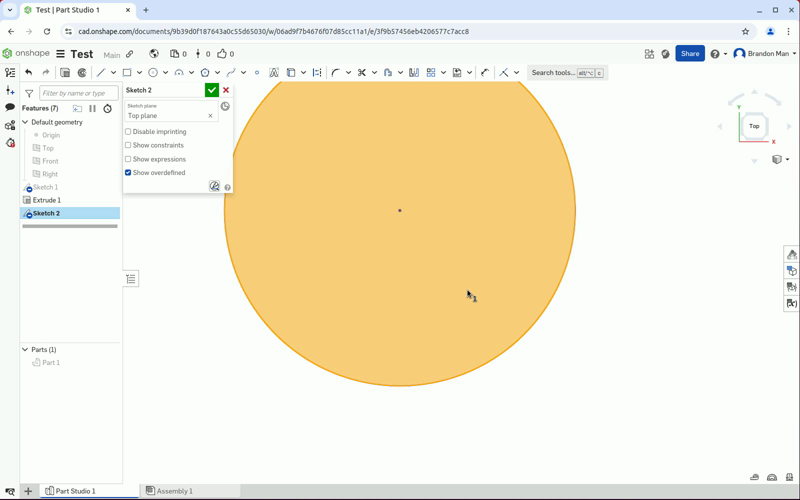
scroll(-6)
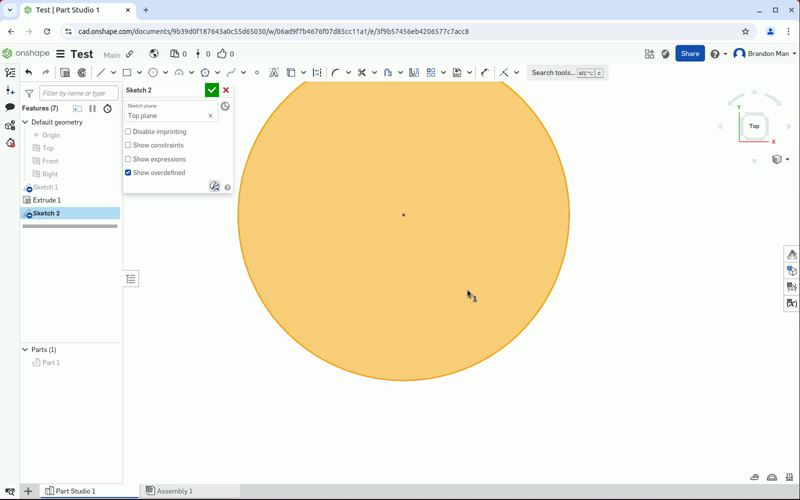
scroll(-6)
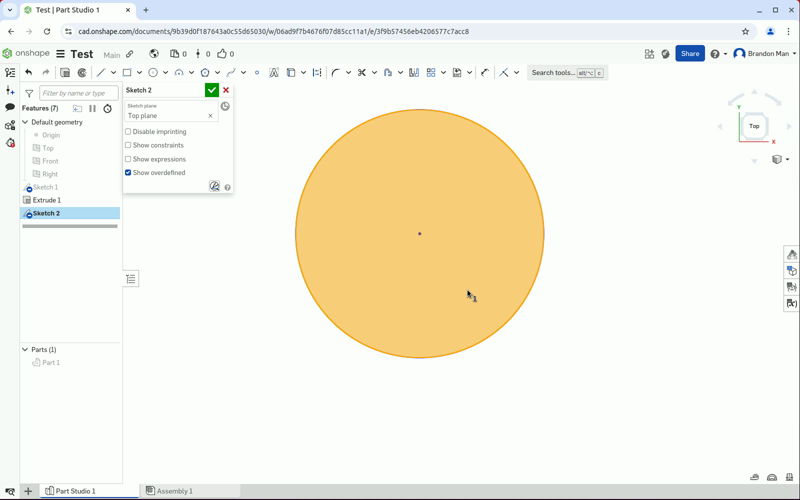
scroll(-6)
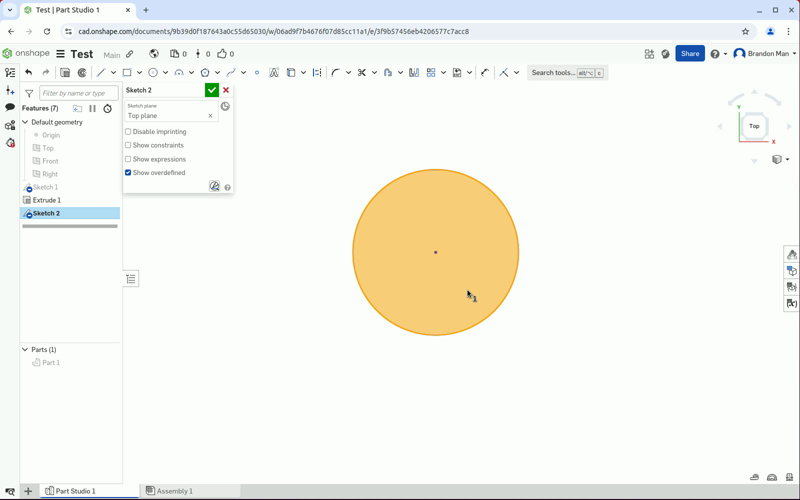
scroll(-6)
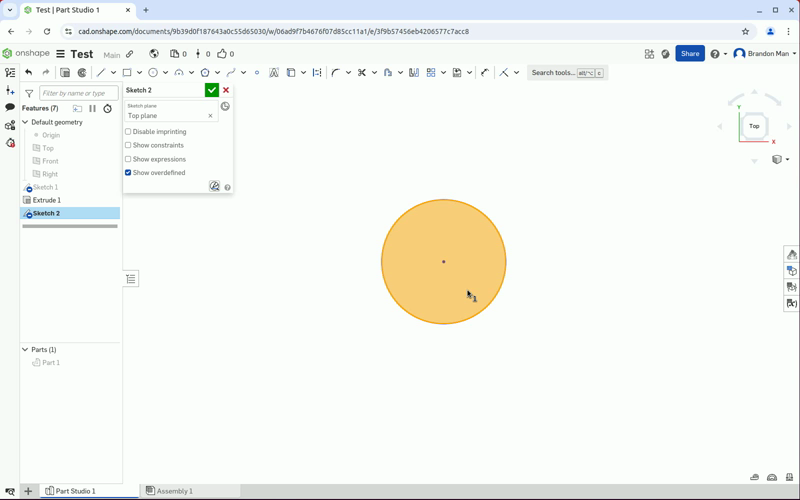
scroll(-6)
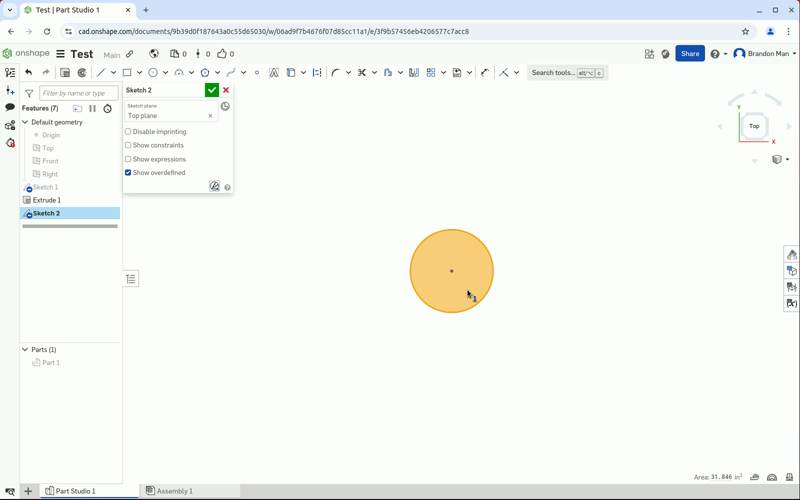
scroll(-6)
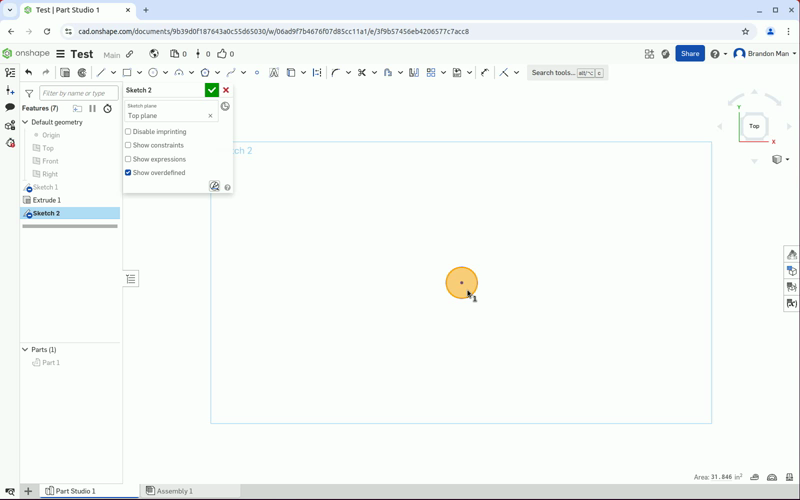
mouse_move(73, 352)
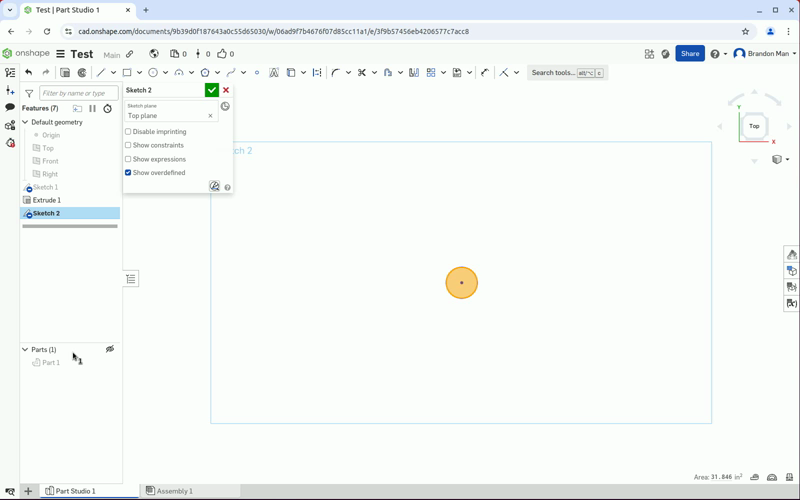
key(shift+y)
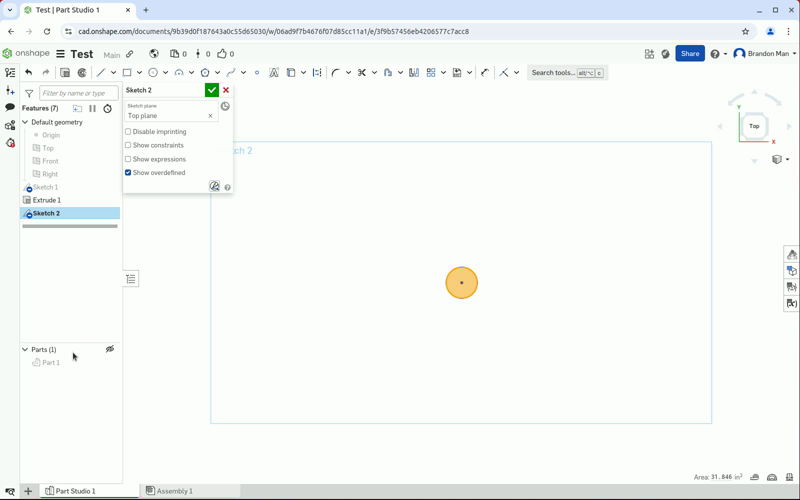
key(shift+e)
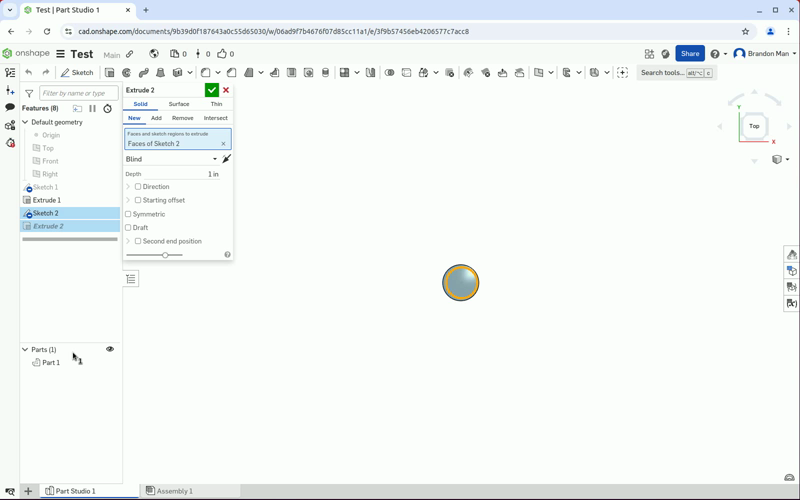
mouse_move(143, 106)
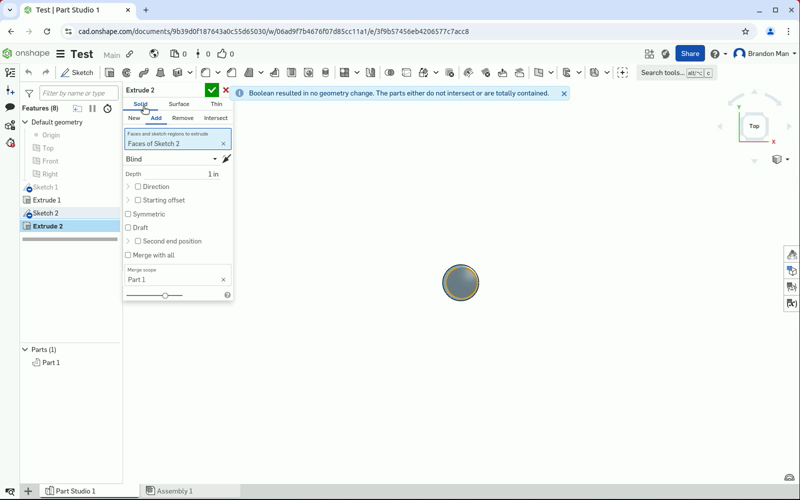
click(143, 106)
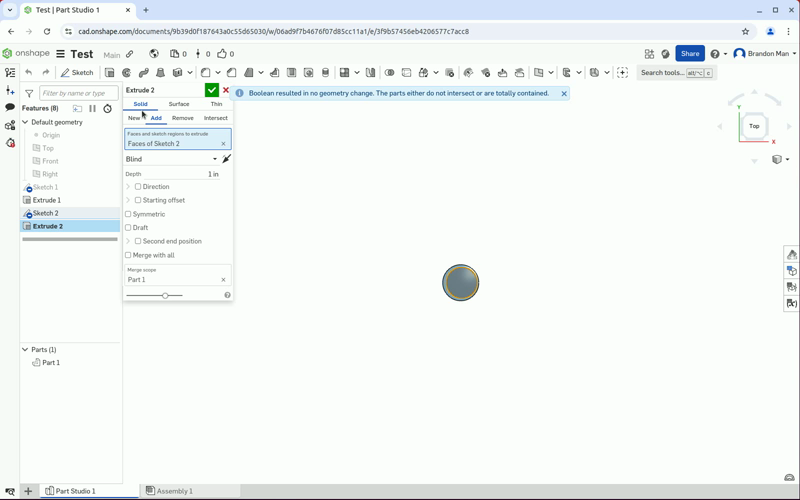
mouse_move(137, 120)
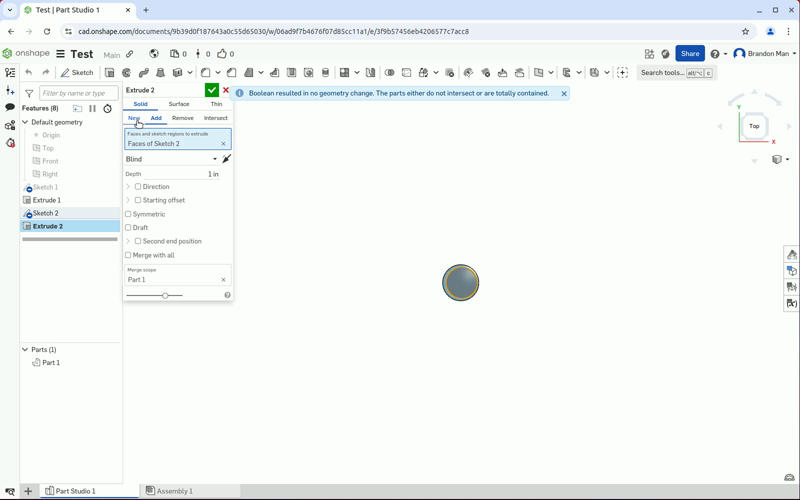
click(137, 120)
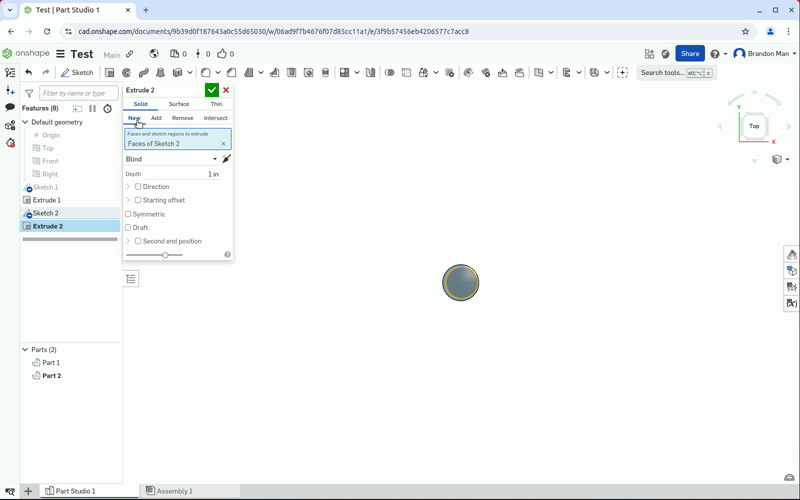
key(tab, 4)
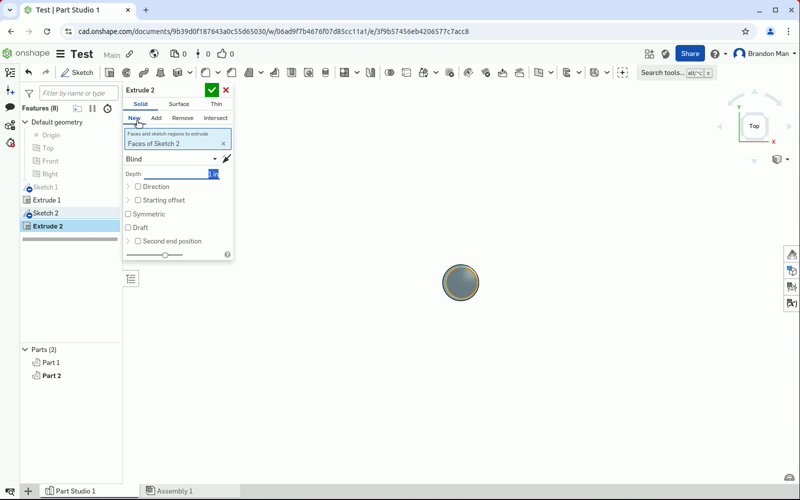
text(3.851)
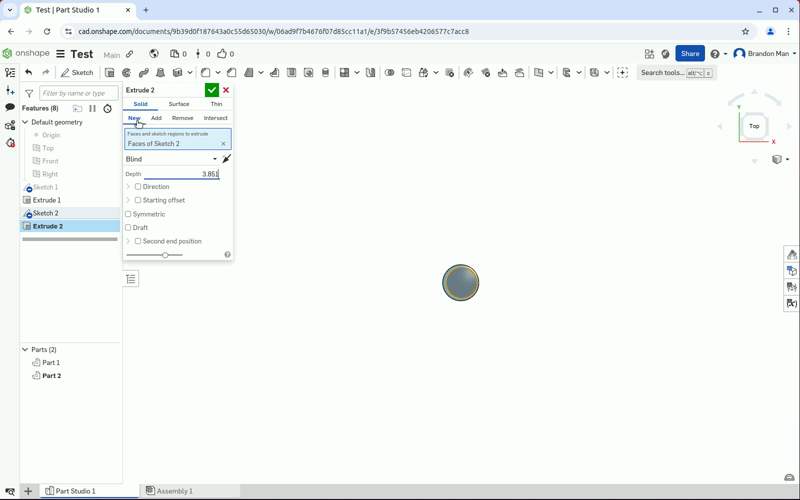
key(enter)
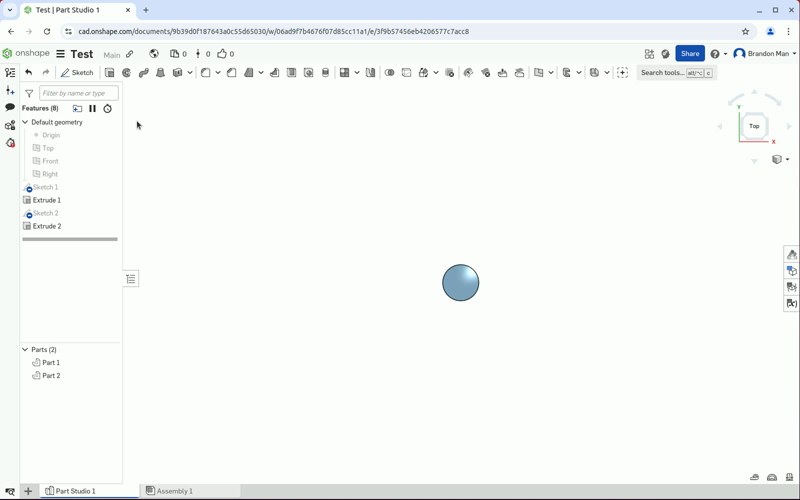
key(shift+h)
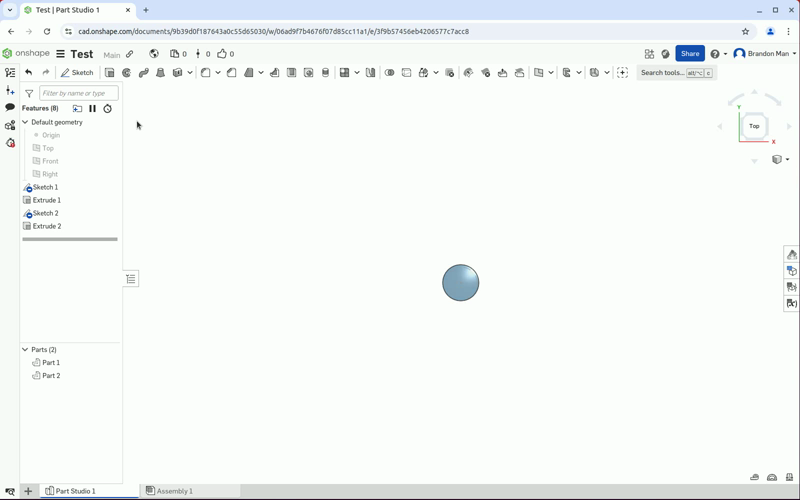
key(shift+h)
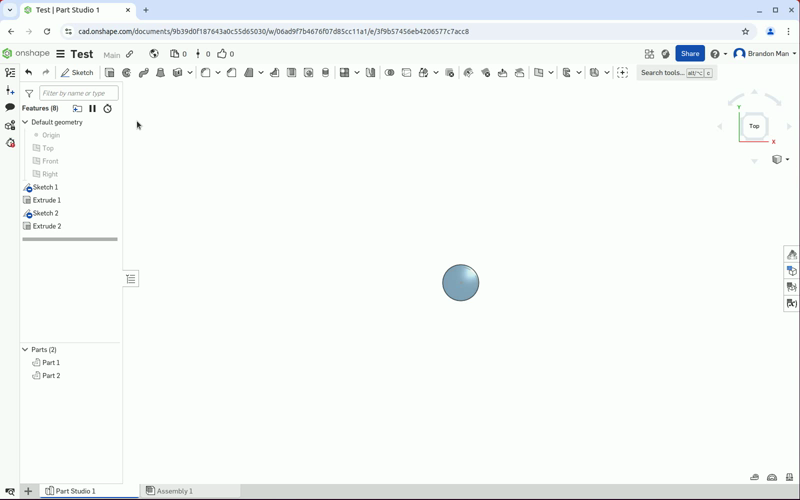
key(shift+7)
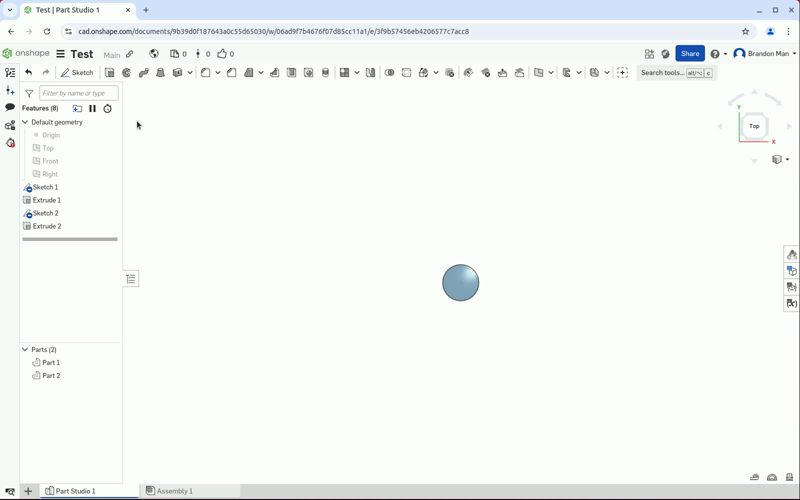
key(up, 3)
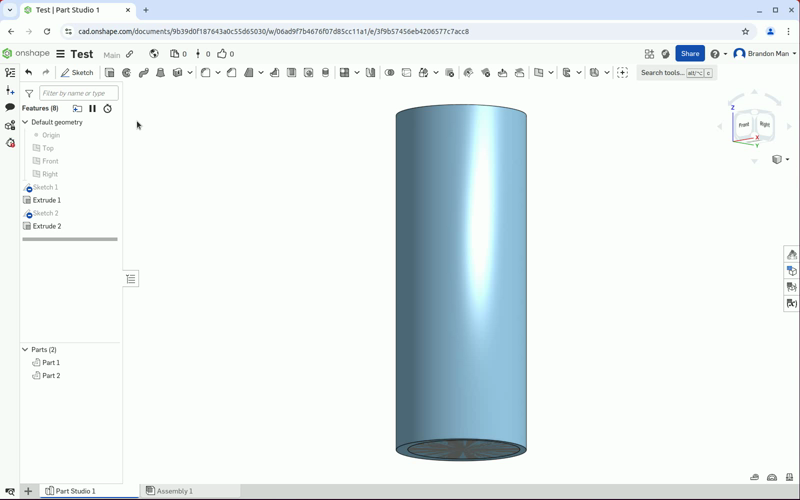
key(left, 3)
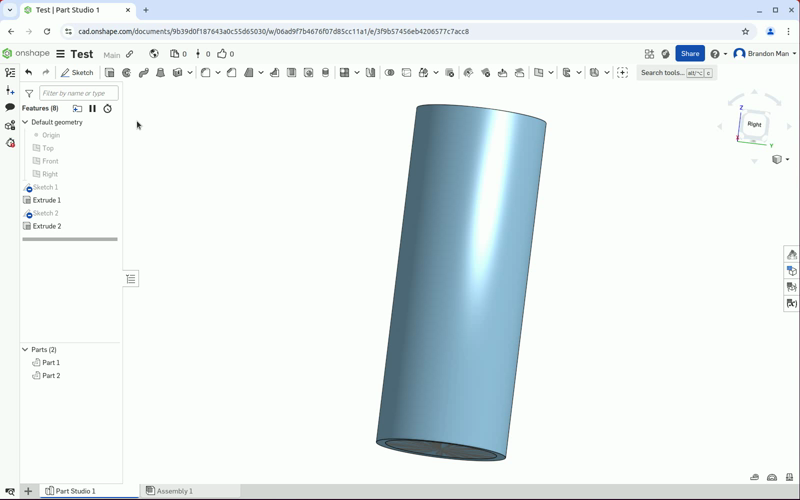
key(right, 3)
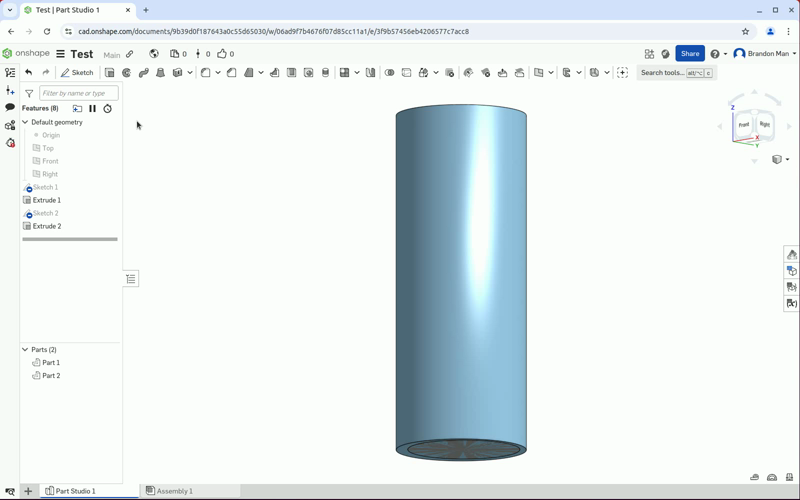
key(down, 3)
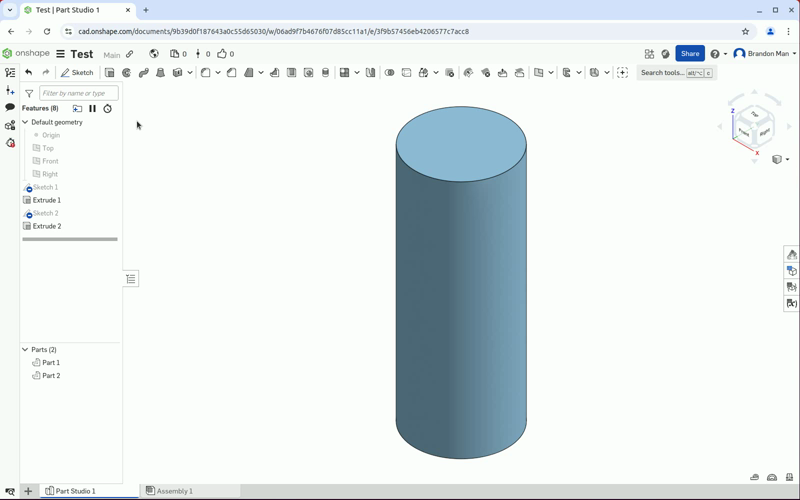
mouse_move(73, 189)
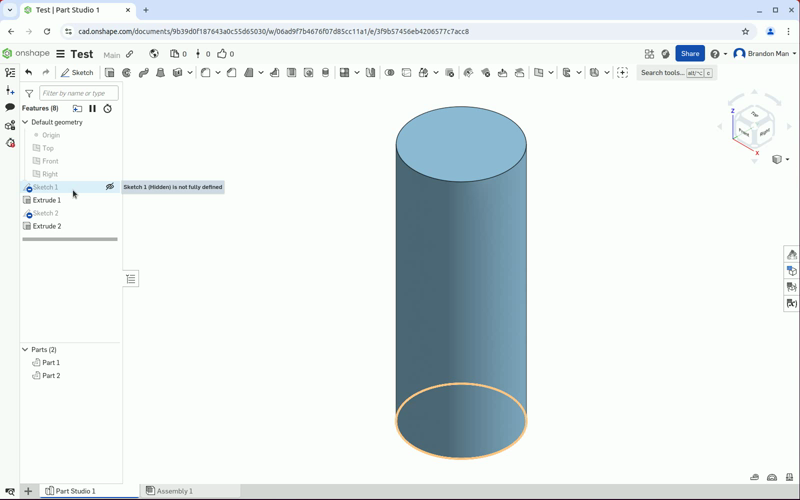
click(73, 189)